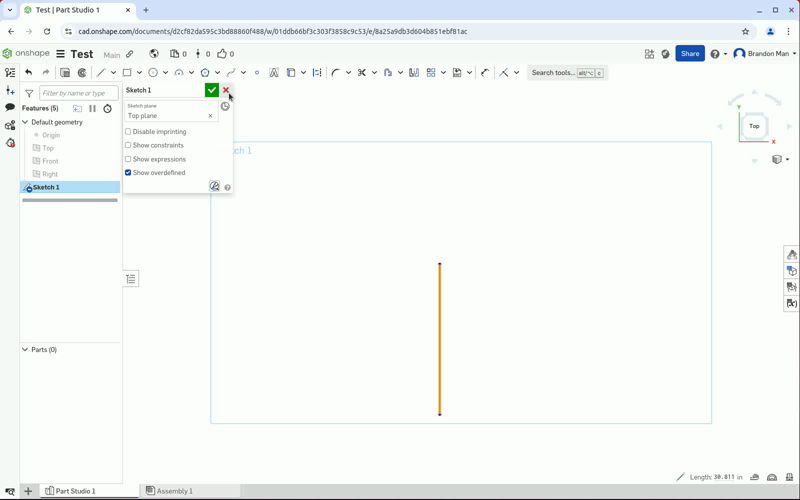
key(shift+h)
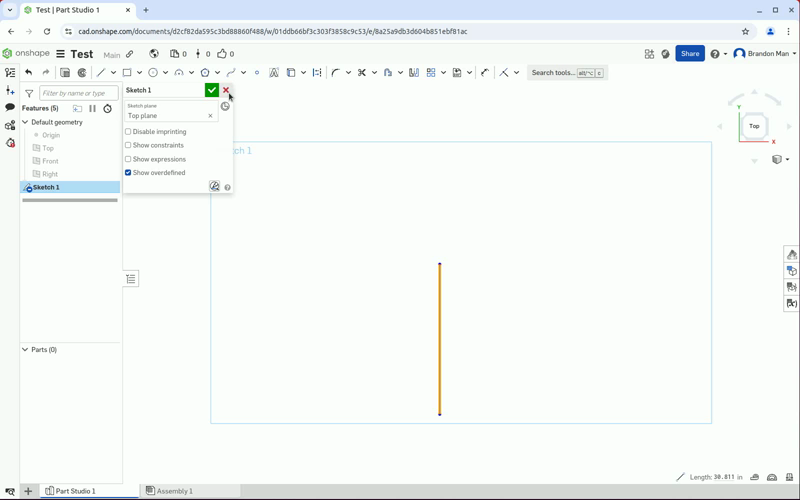
key(shift+s)
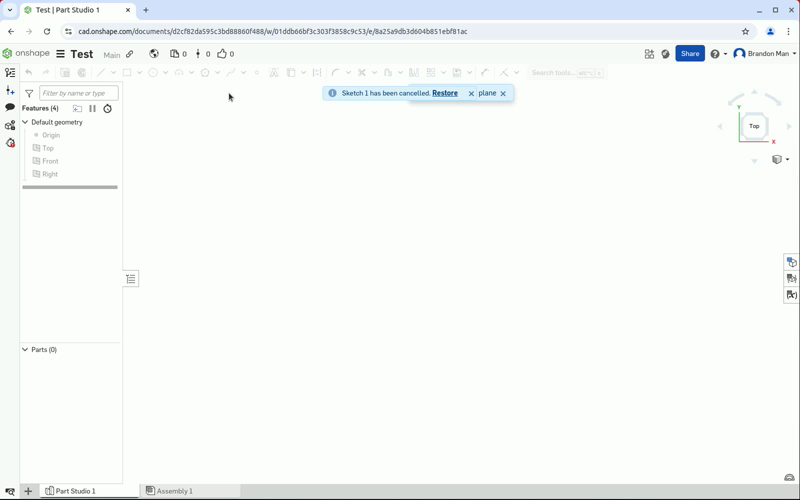
mouse_move(73, 150)
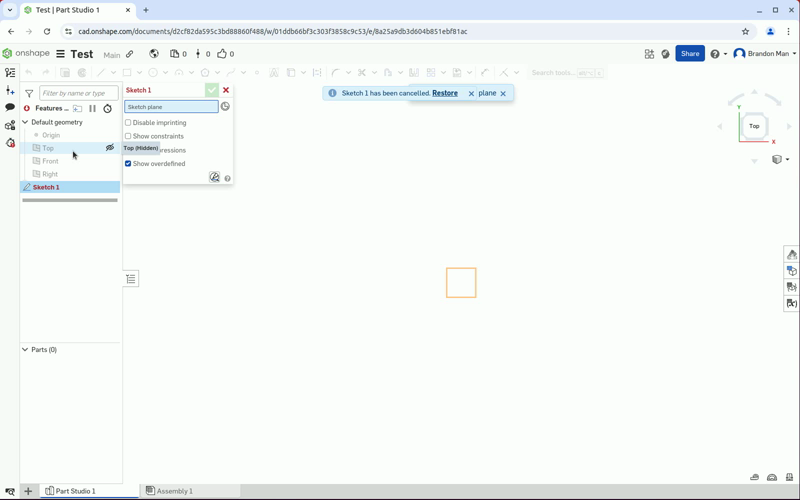
click(73, 150)
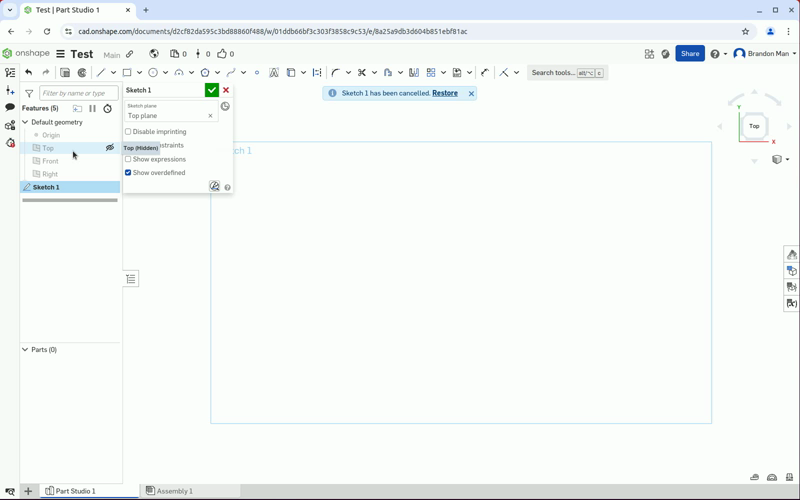
mouse_move(73, 352)
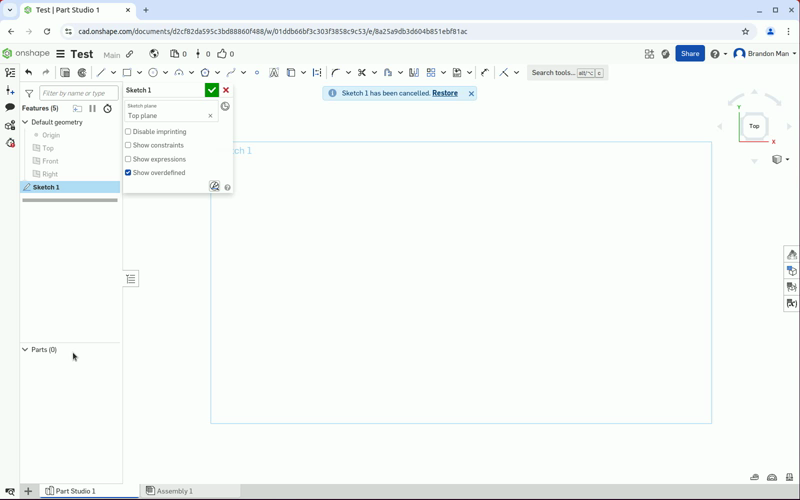
key(y)
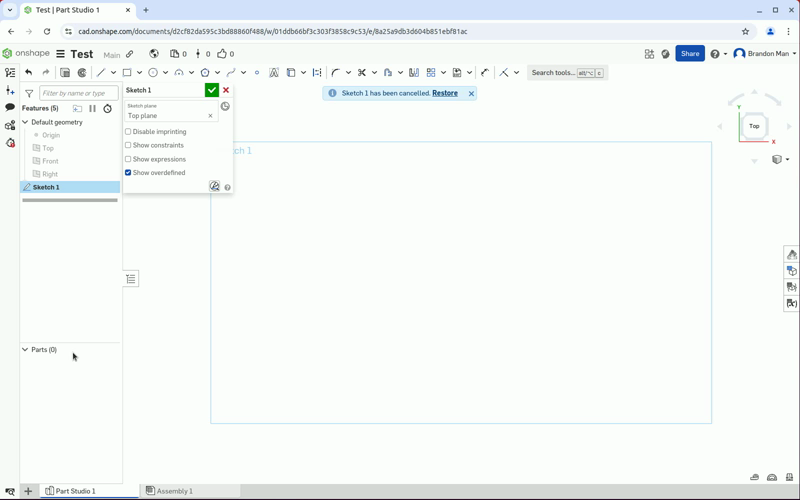
key(l)
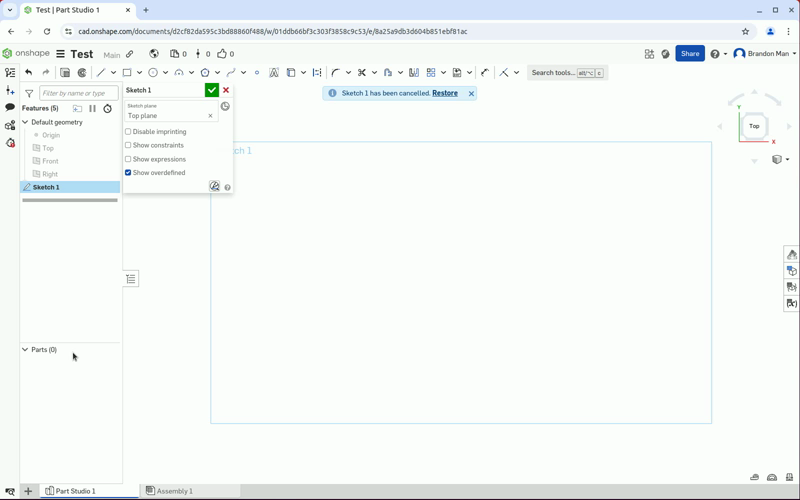
key_down(shift)
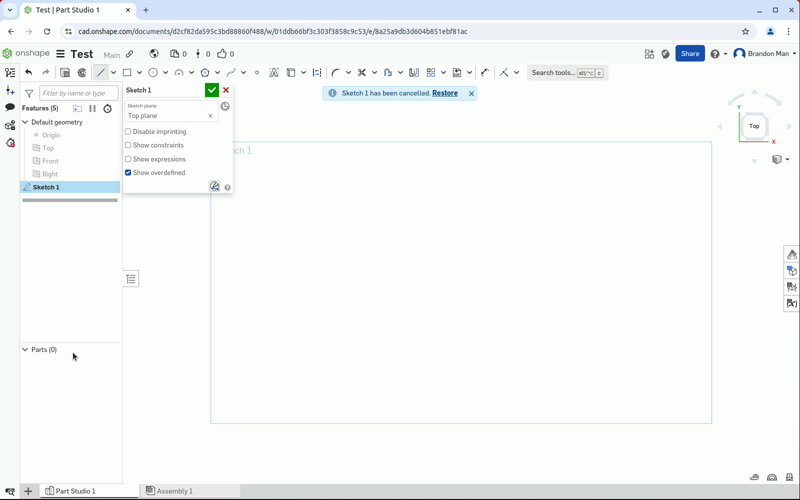
mouse_move(362, 340)
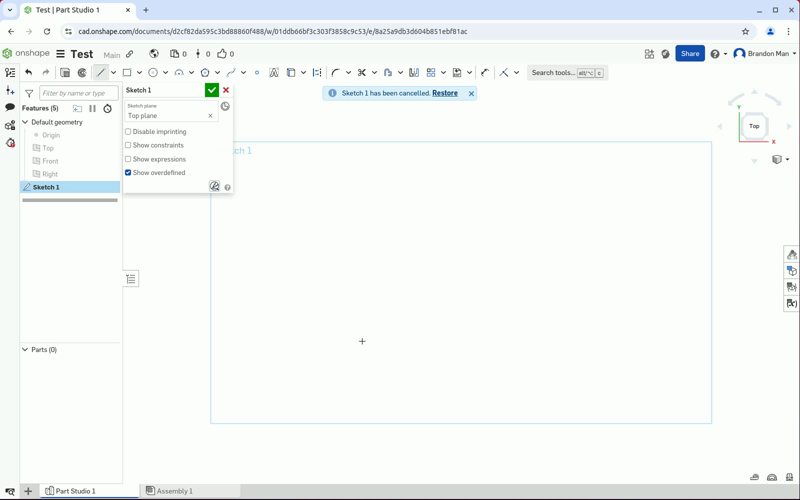
click(362, 340)
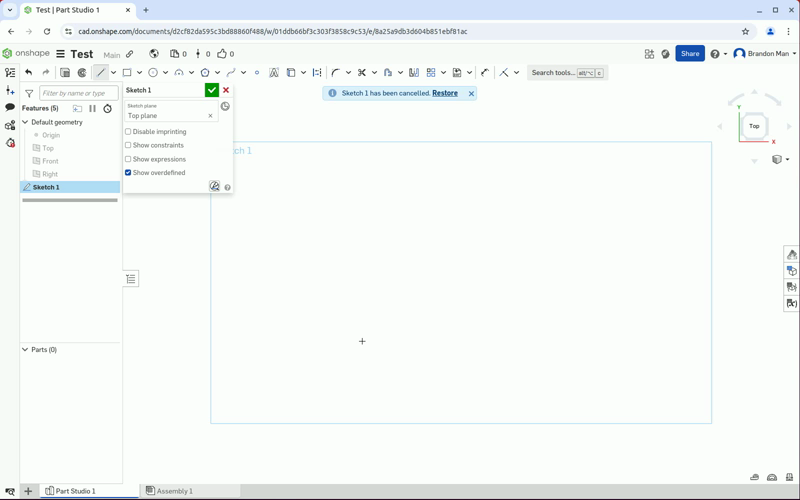
key_up(shift)
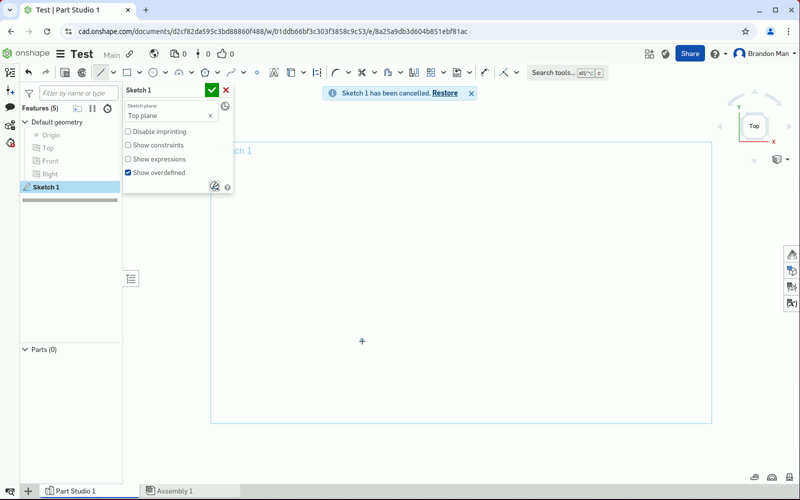
key_down(shift)
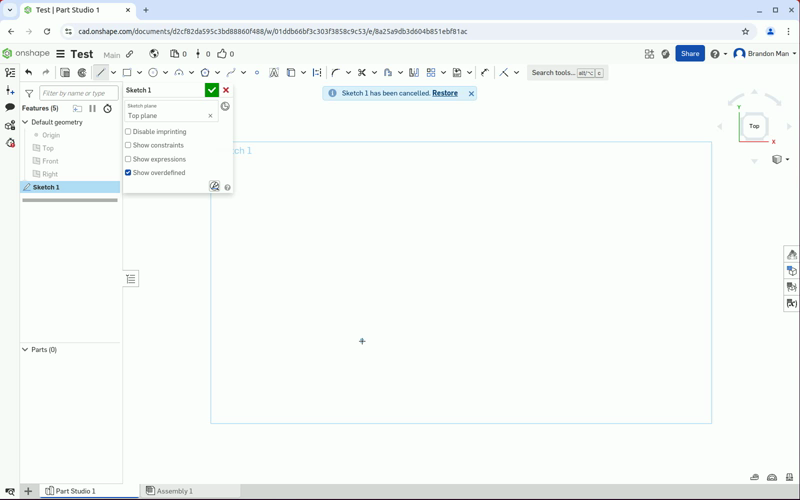
mouse_move(508, 340)
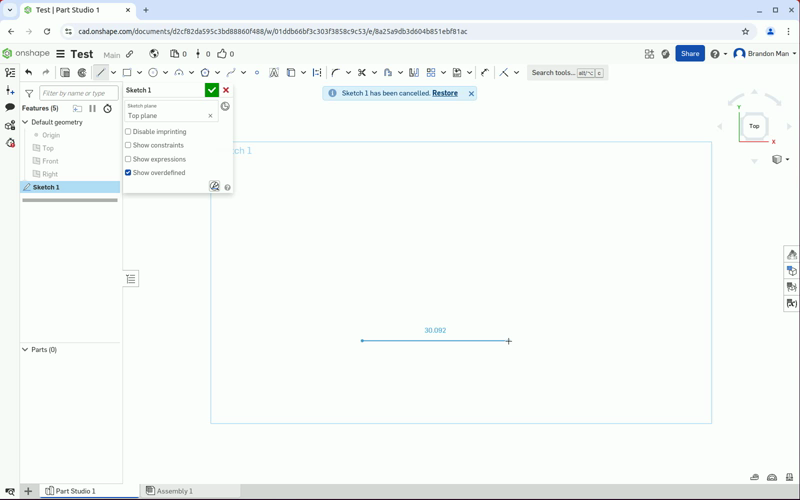
click(508, 340)
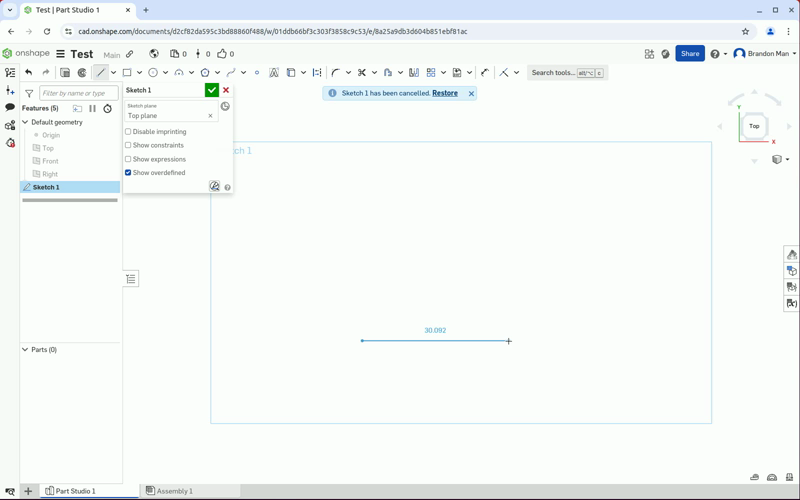
key_up(shift)
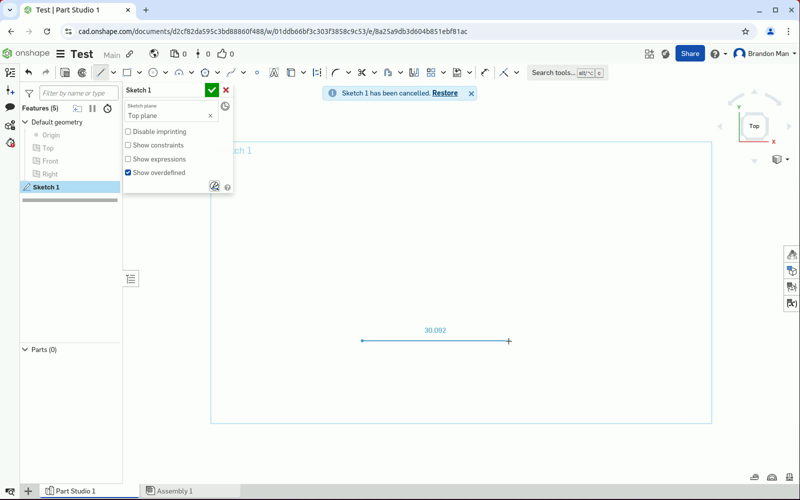
key_down(shift)
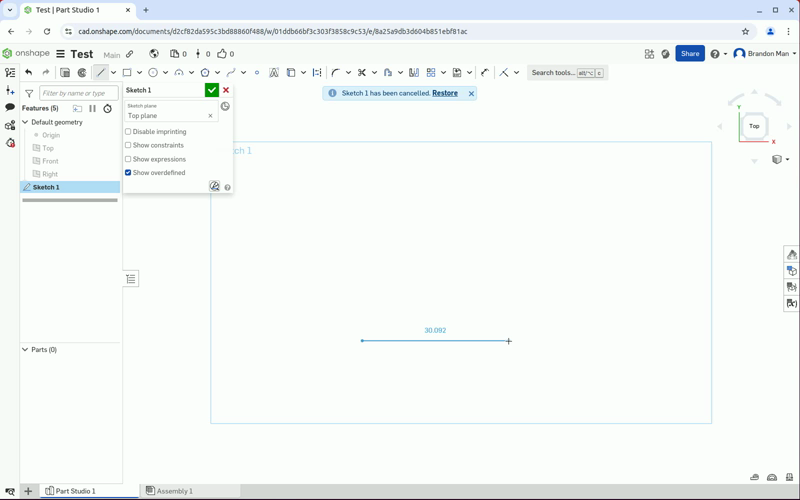
mouse_move(508, 241)
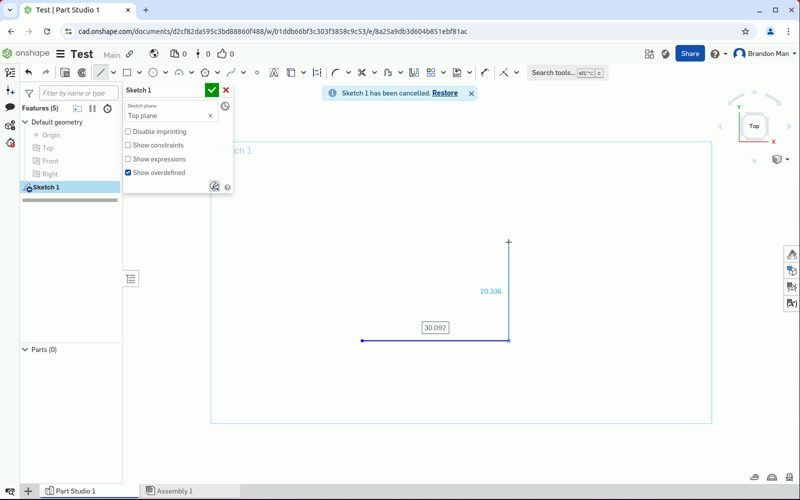
click(508, 241)
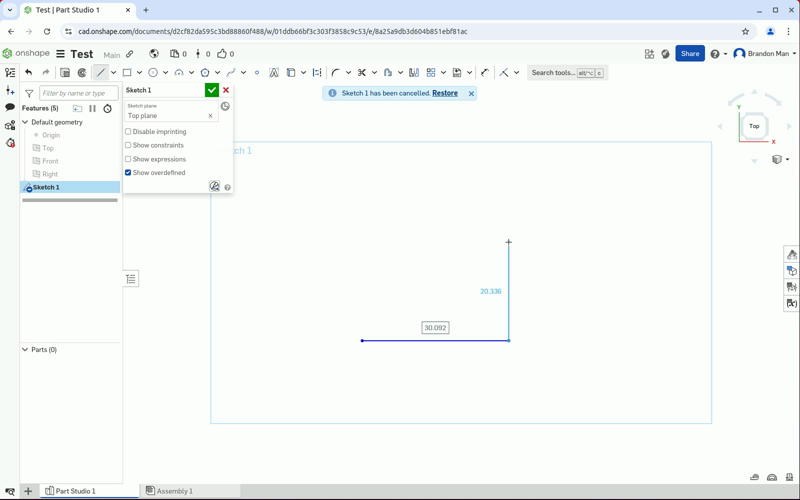
key_up(shift)
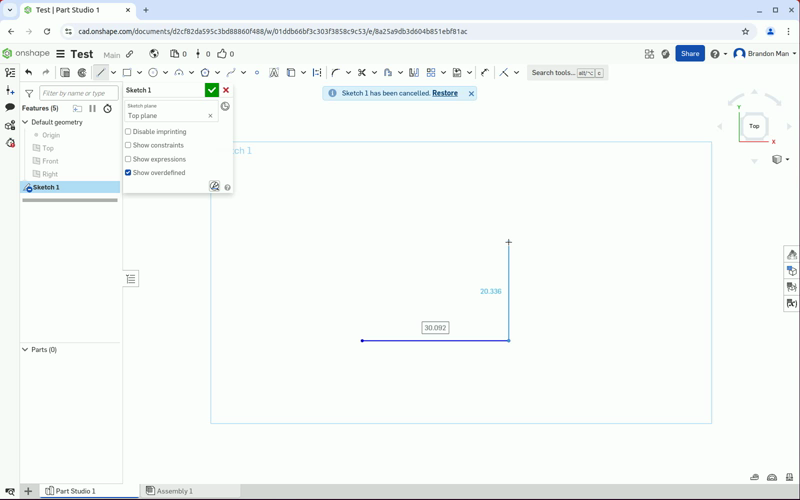
key_down(shift)
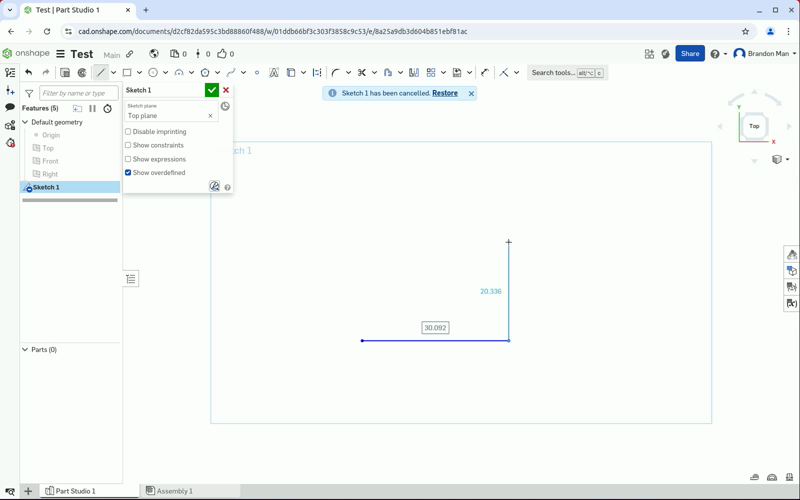
mouse_move(362, 241)
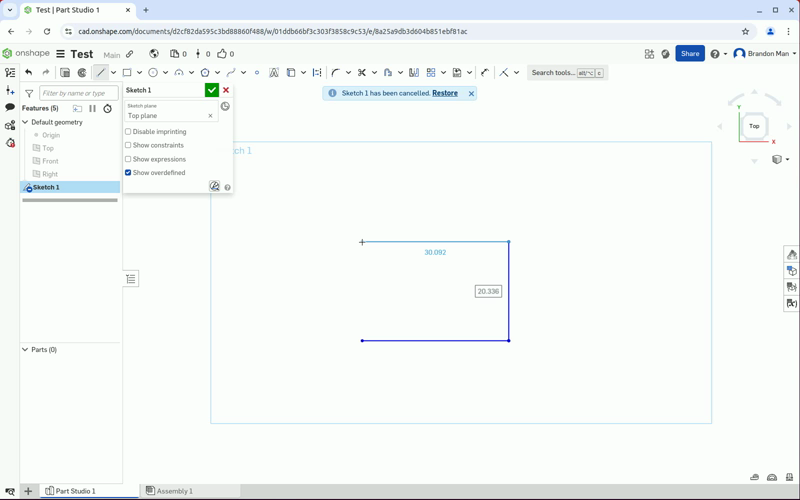
click(362, 241)
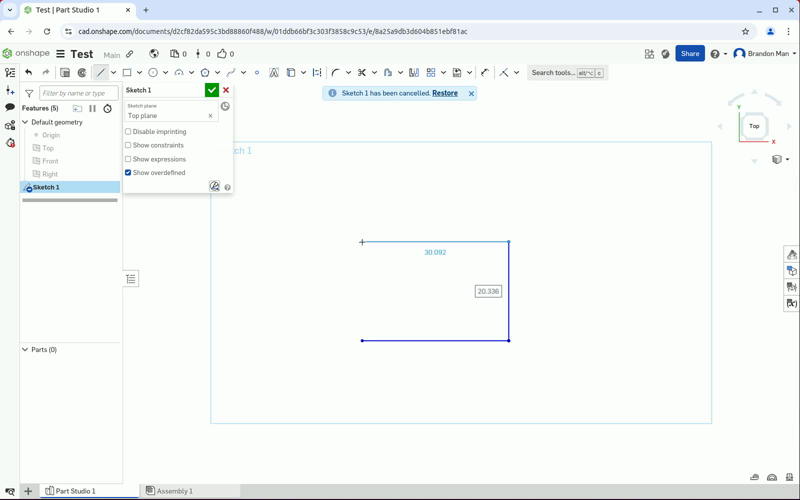
key_up(shift)
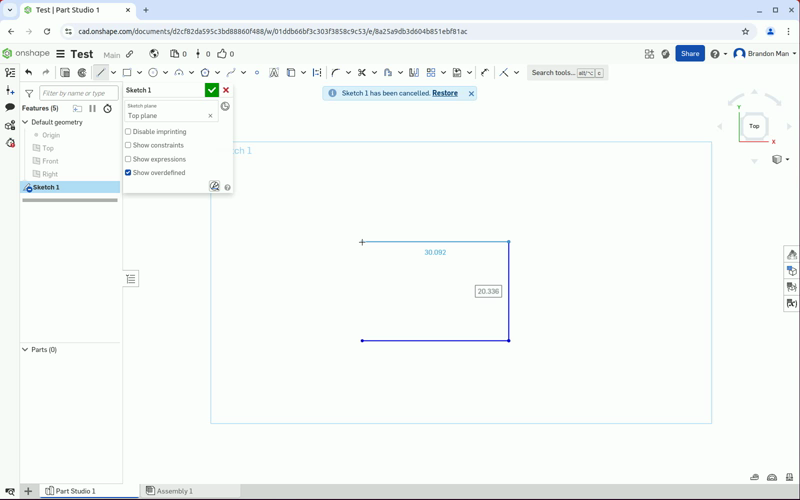
key_down(shift)
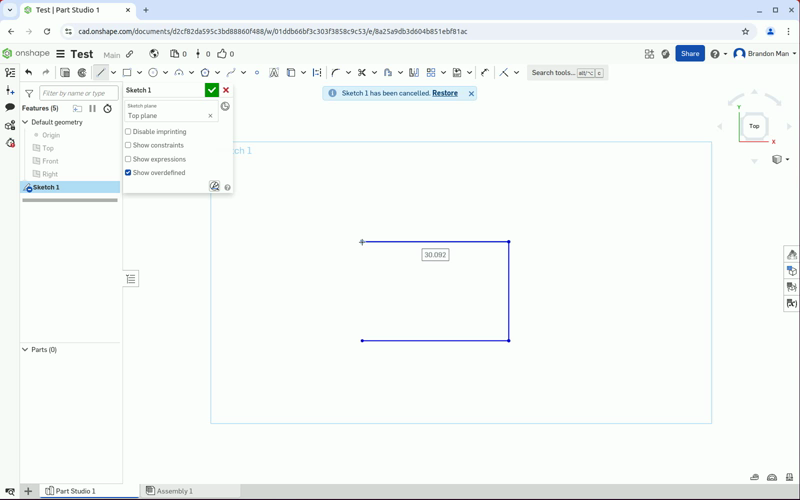
mouse_move(362, 340)
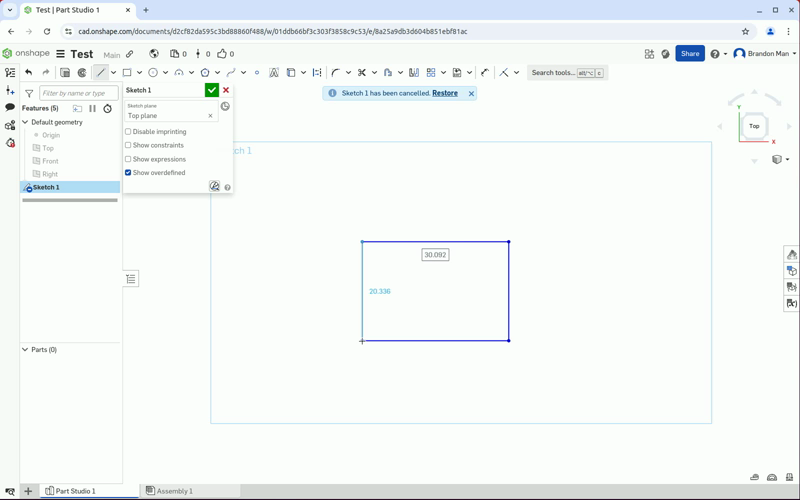
key_up(shift)
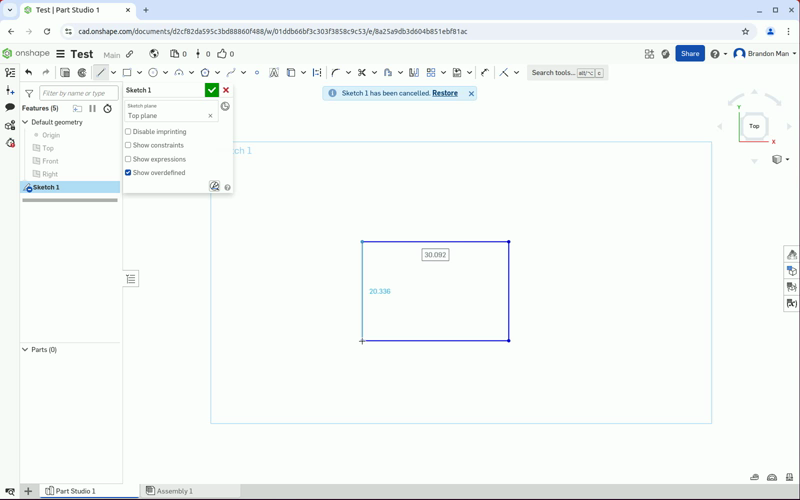
click(362, 340)
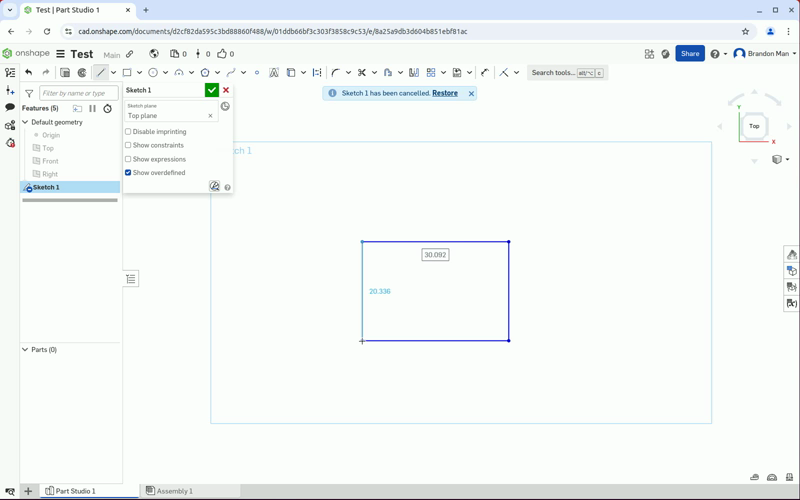
key(esc)
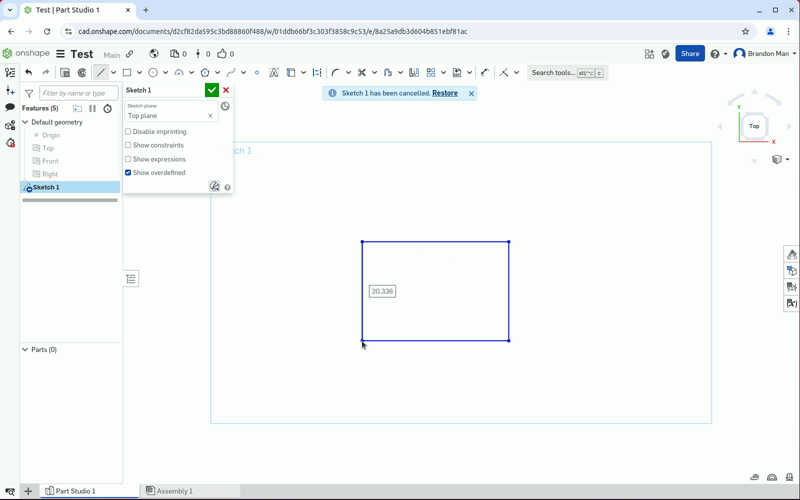
mouse_move(402, 305)
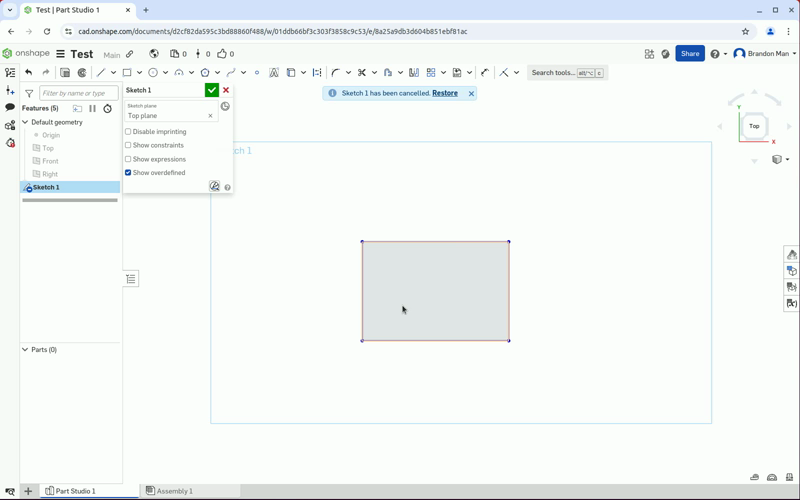
click(402, 305)
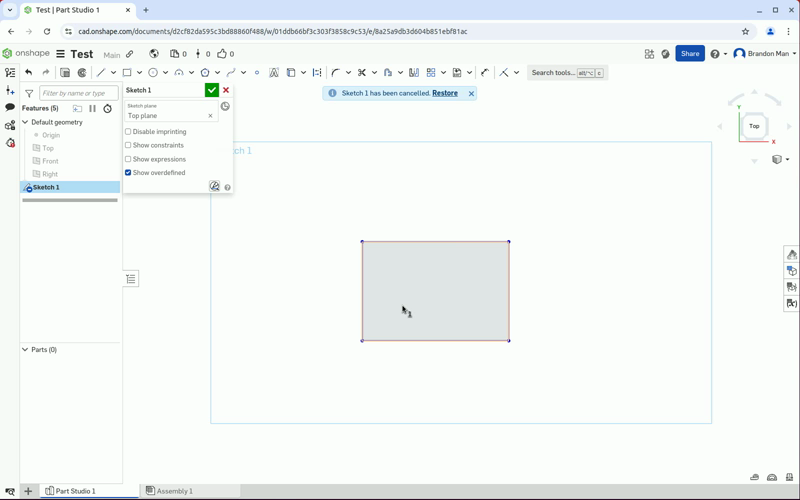
mouse_move(73, 352)
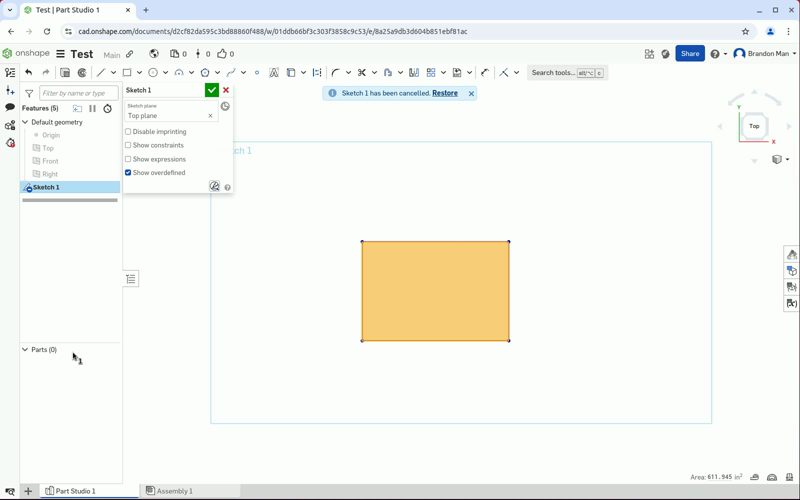
key(shift+y)
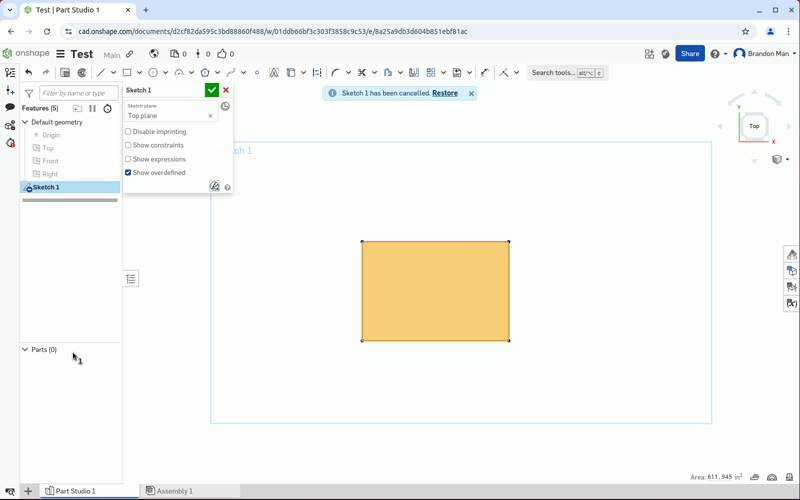
key(shift+e)
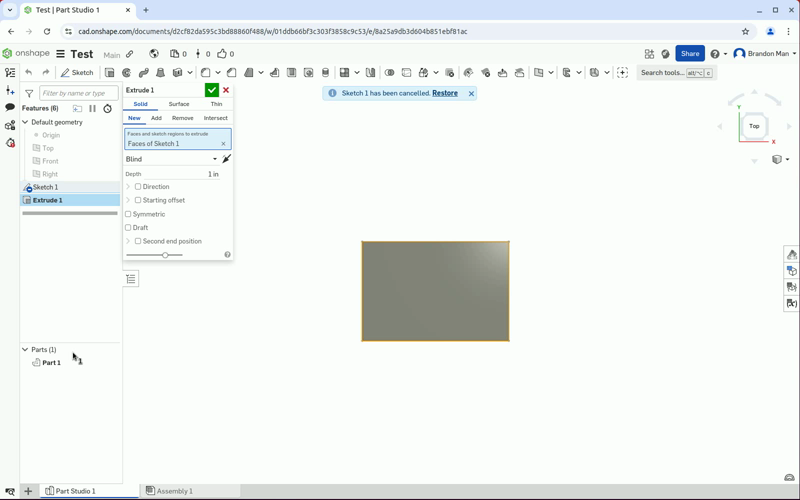
mouse_move(143, 106)
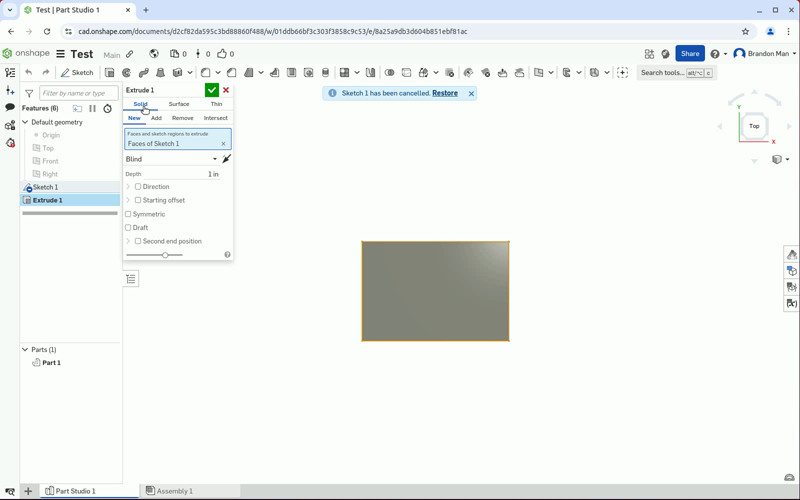
click(143, 106)
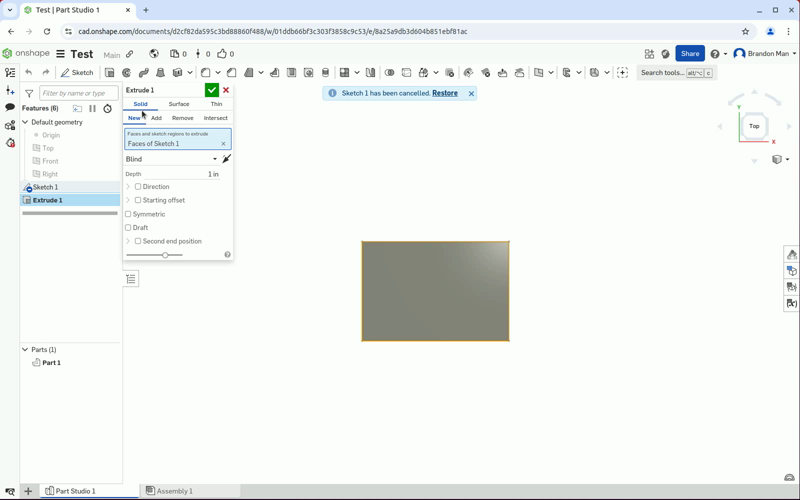
mouse_move(137, 120)
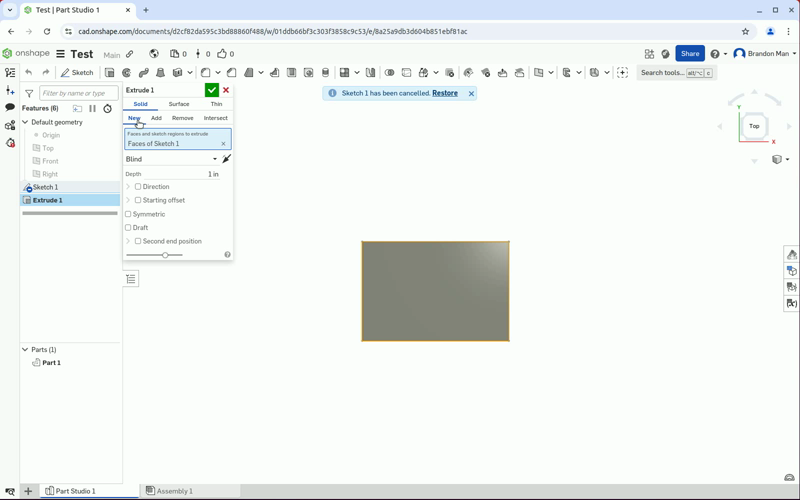
click(137, 120)
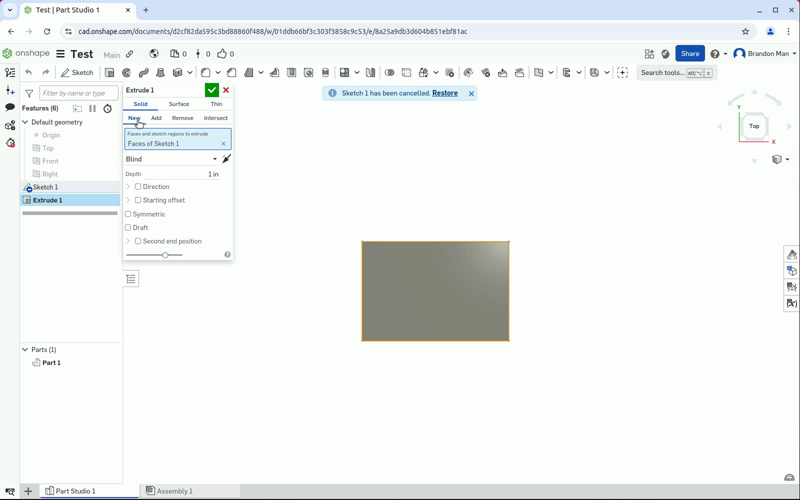
key(tab, 4)
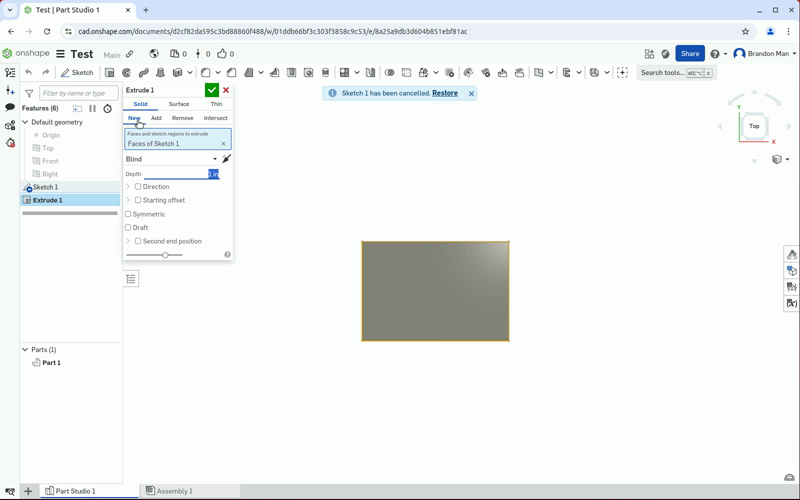
text(4.574)
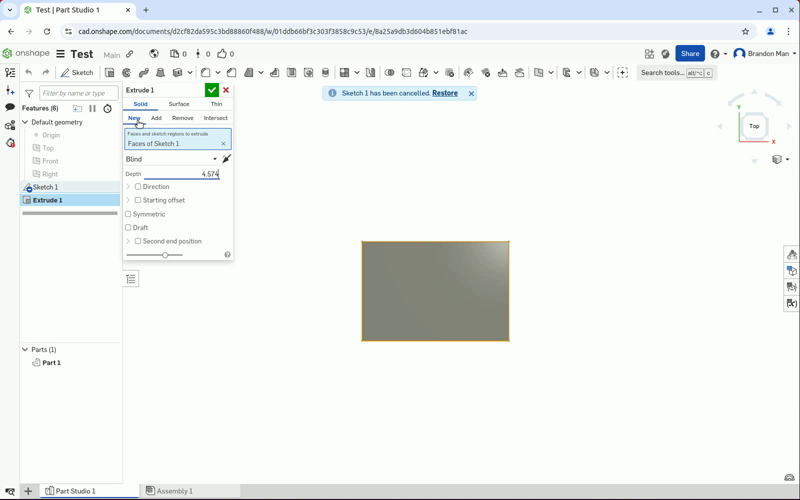
key(enter)
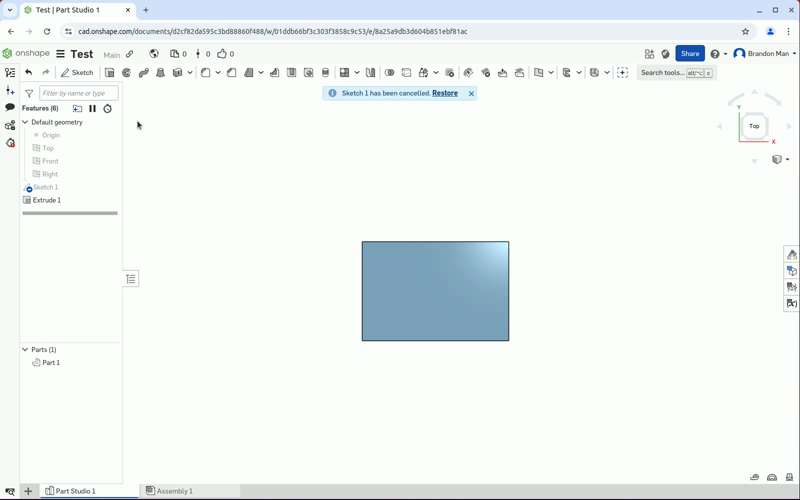
key(shift+h)
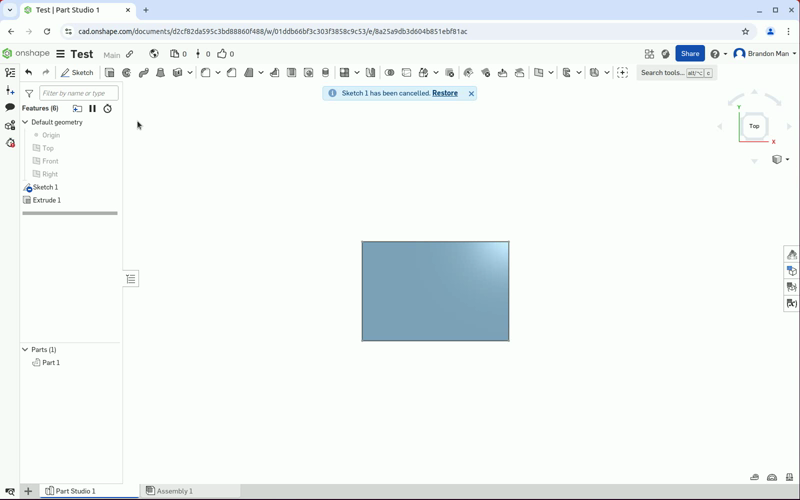
key(shift+h)
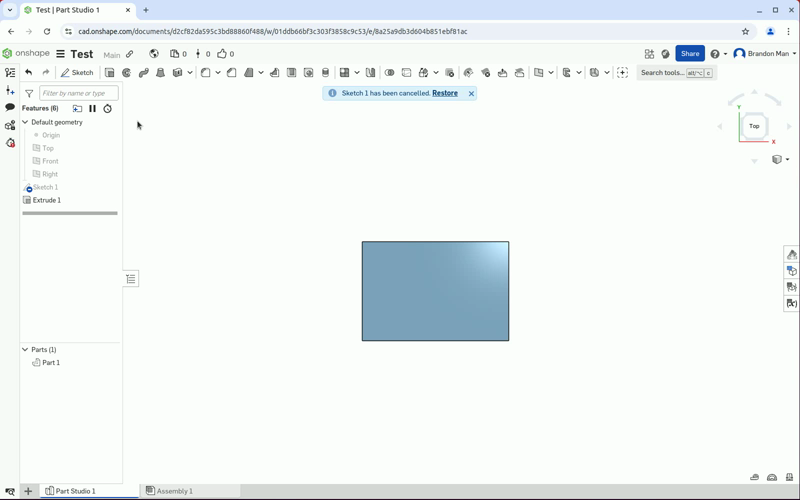
mouse_move(73, 189)
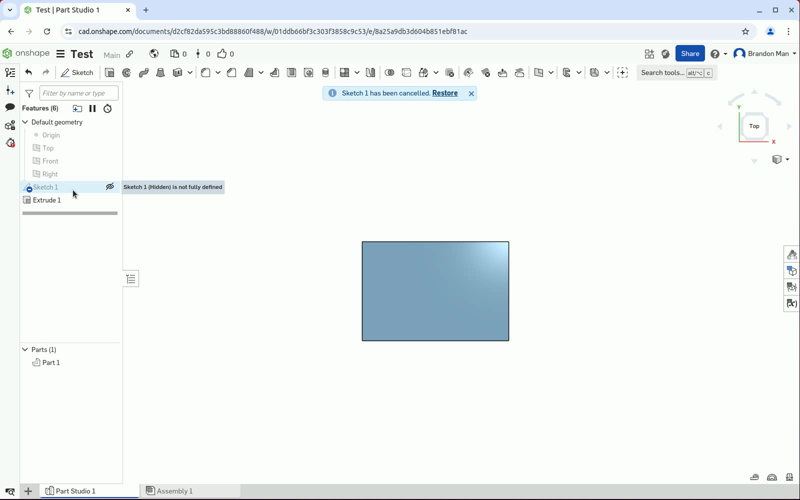
click(73, 189)
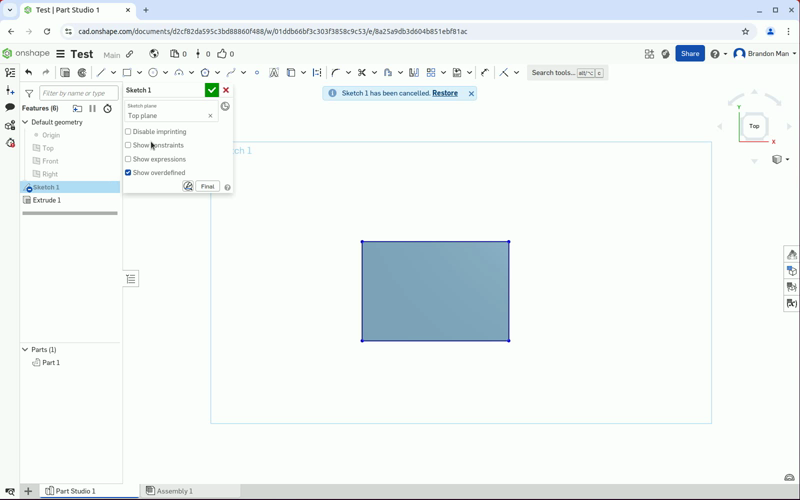
mouse_move(229, 92)
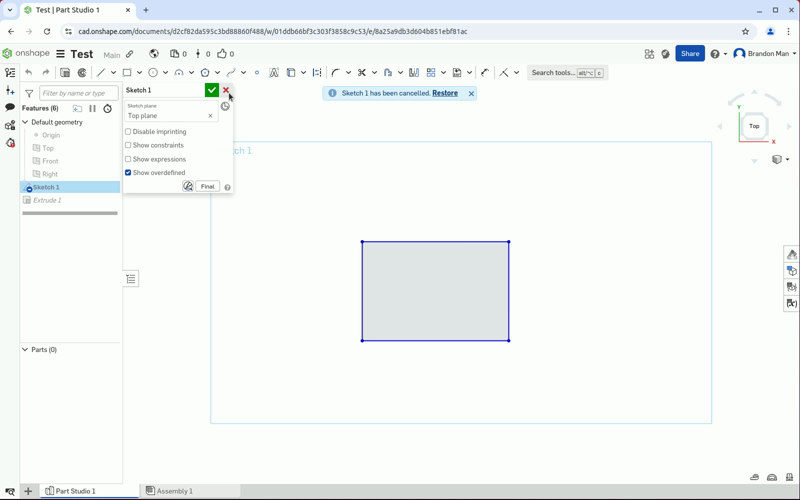
click(229, 92)
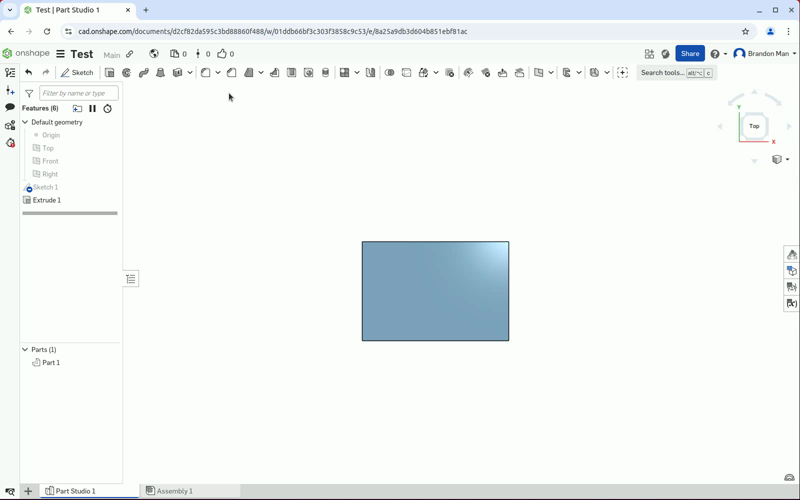
mouse_move(541, 75)
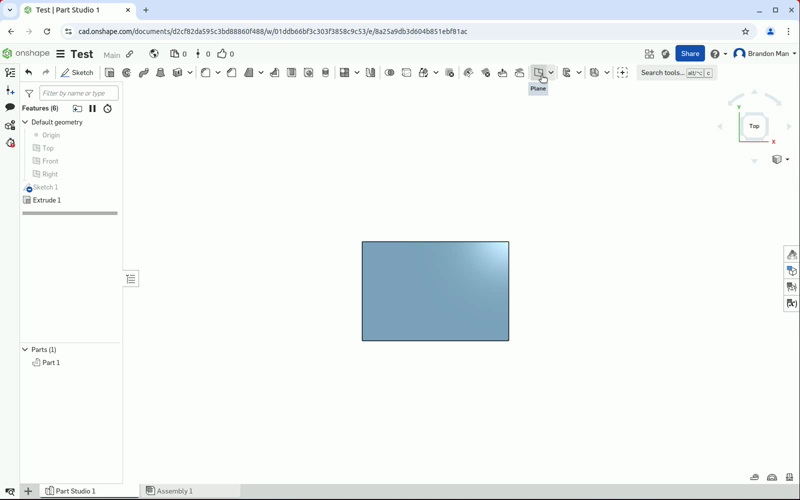
click(541, 75)
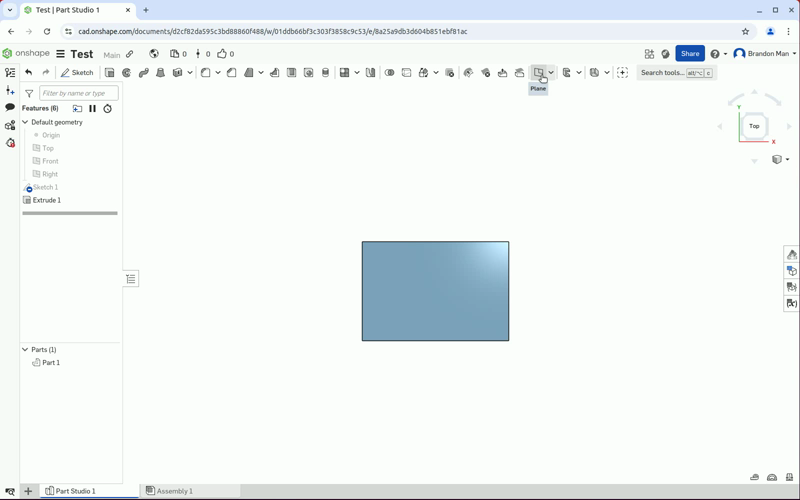
mouse_move(73, 150)
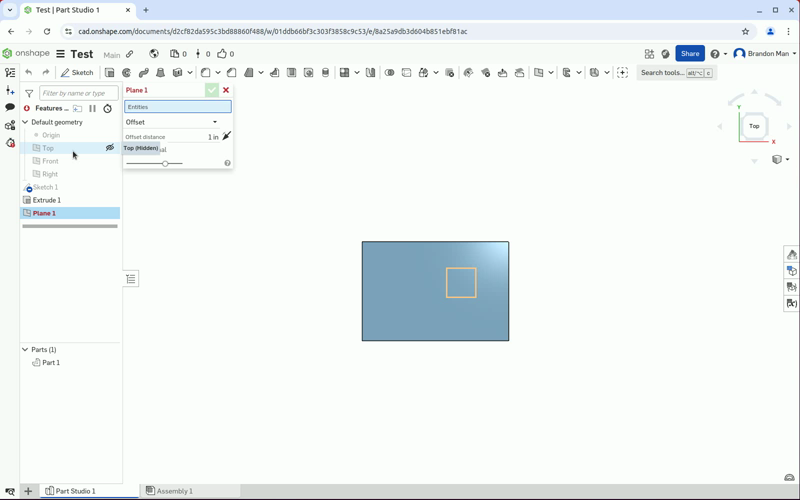
click(73, 150)
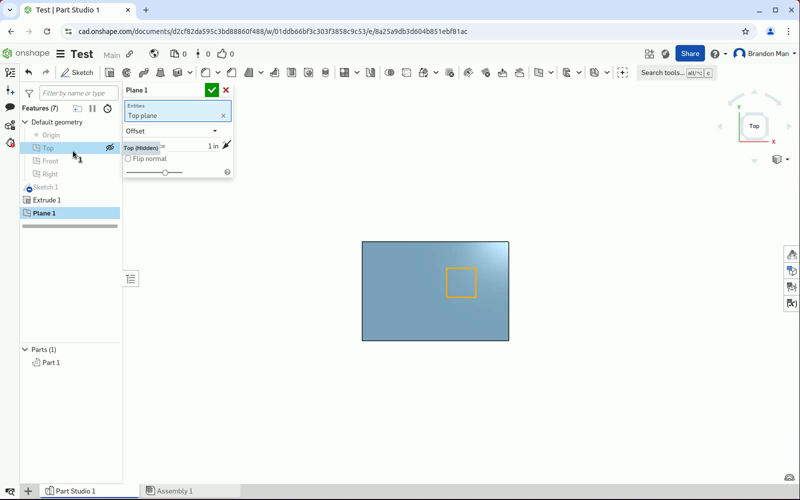
key(tab, 2)
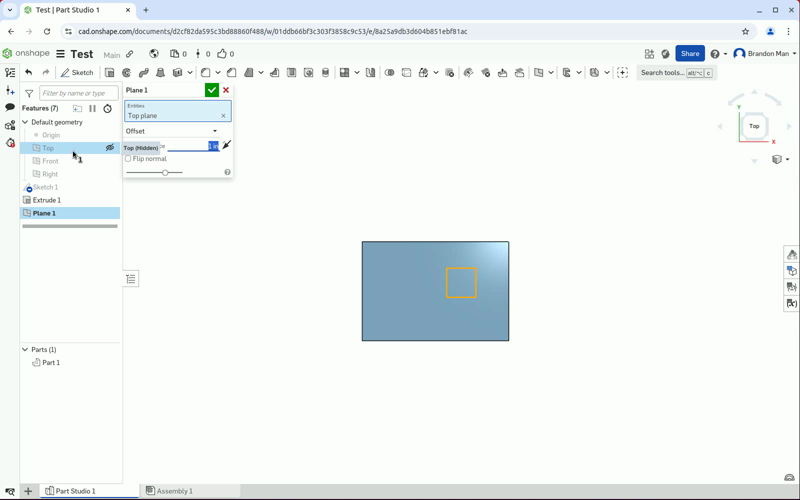
text(4.56)
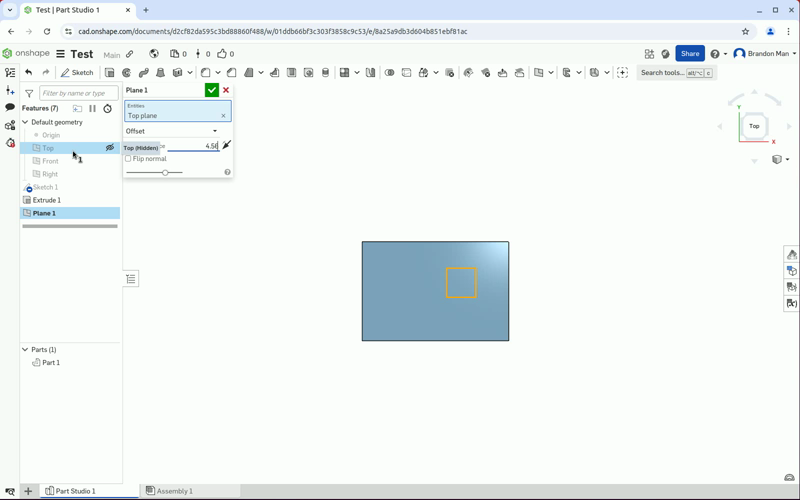
key(enter, 2)
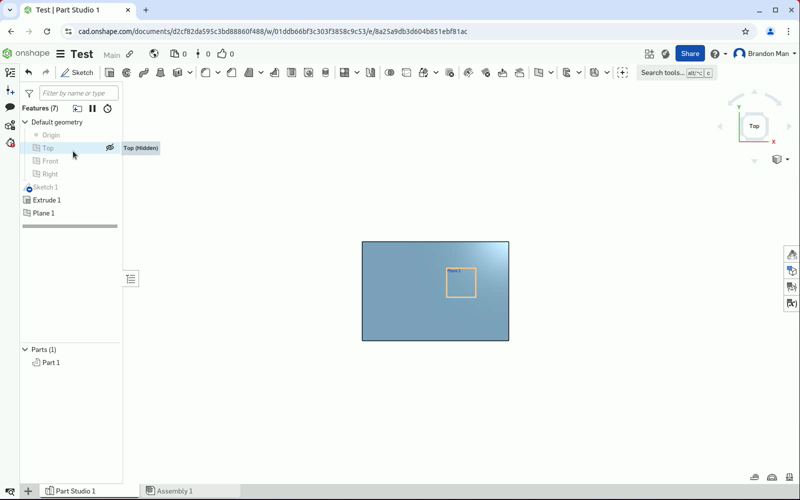
key(shift+s)
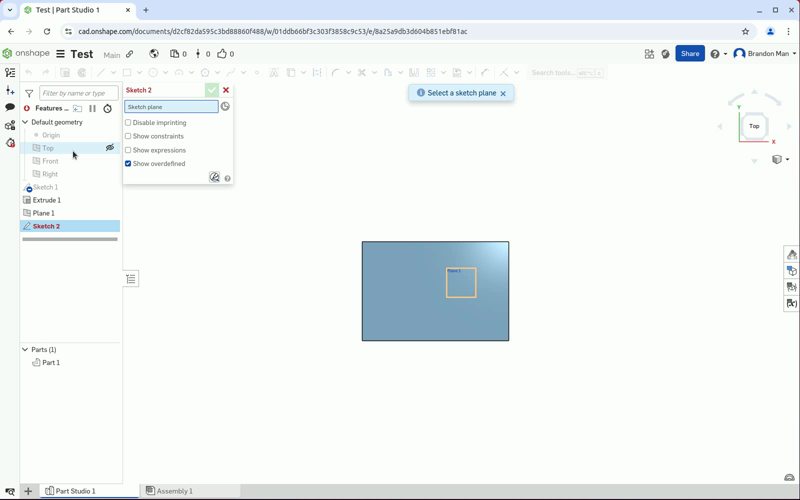
mouse_move(73, 215)
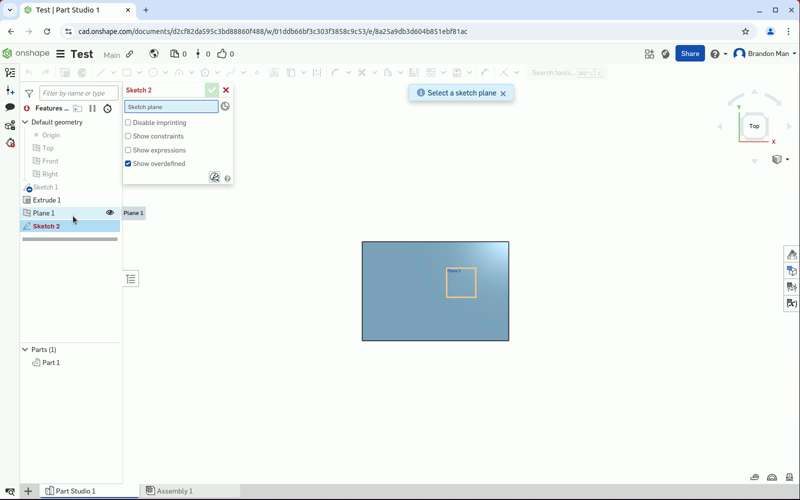
click(73, 215)
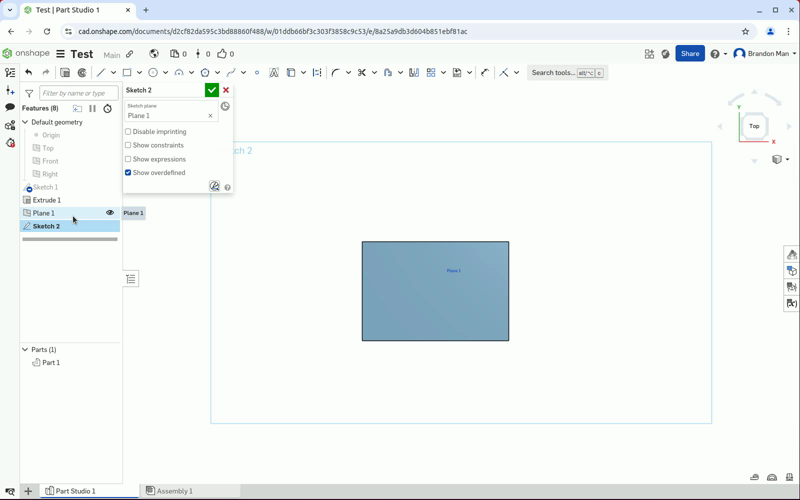
mouse_move(73, 352)
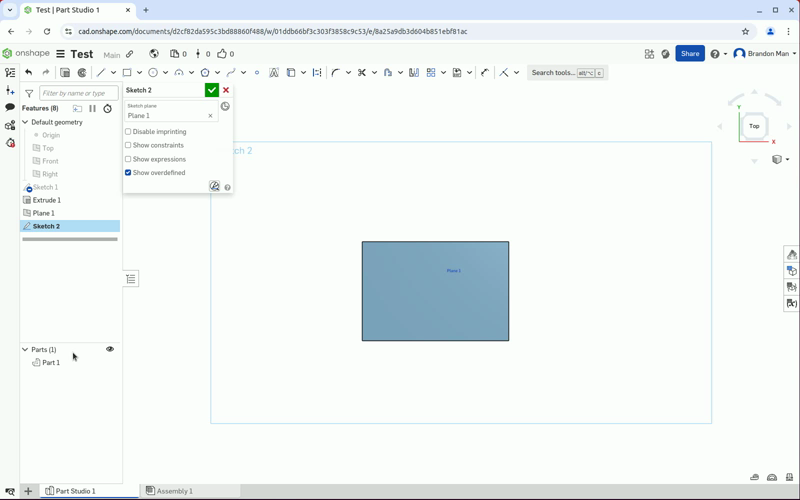
key(y)
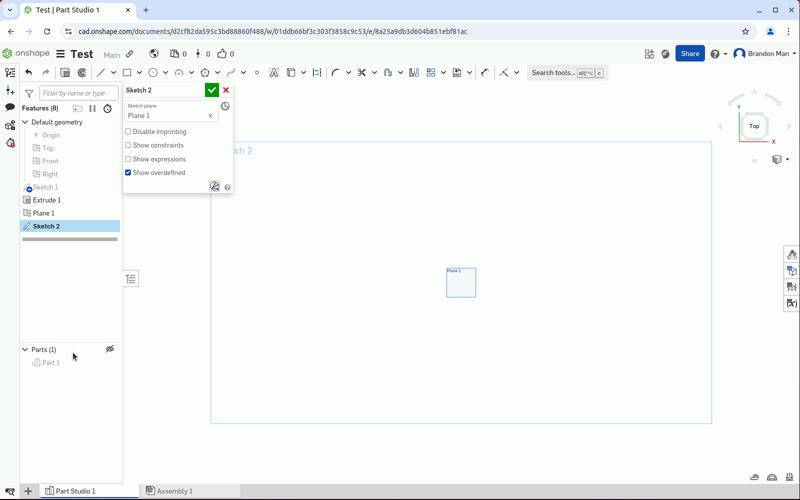
key(c)
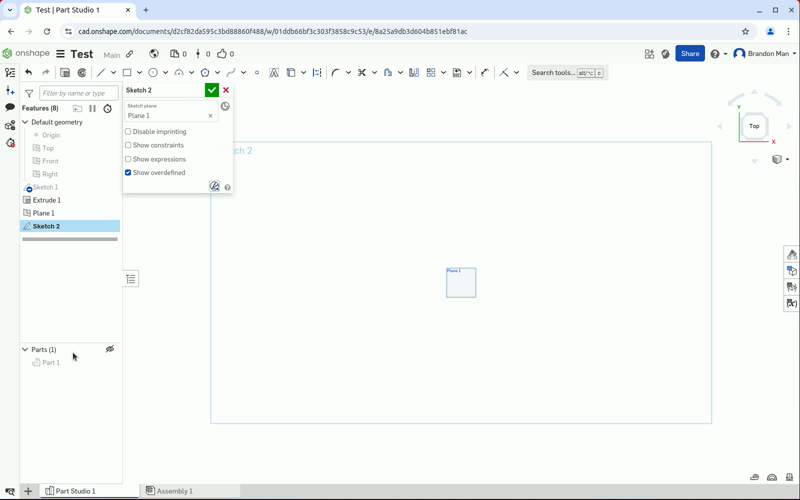
key_down(shift)
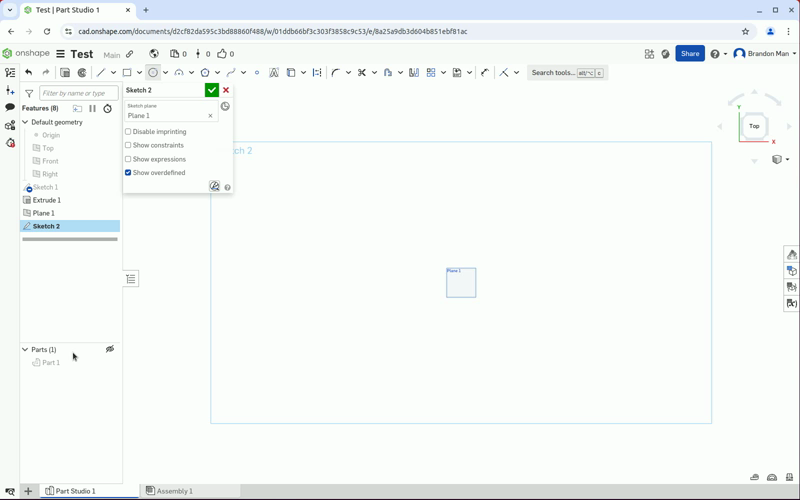
mouse_move(375, 325)
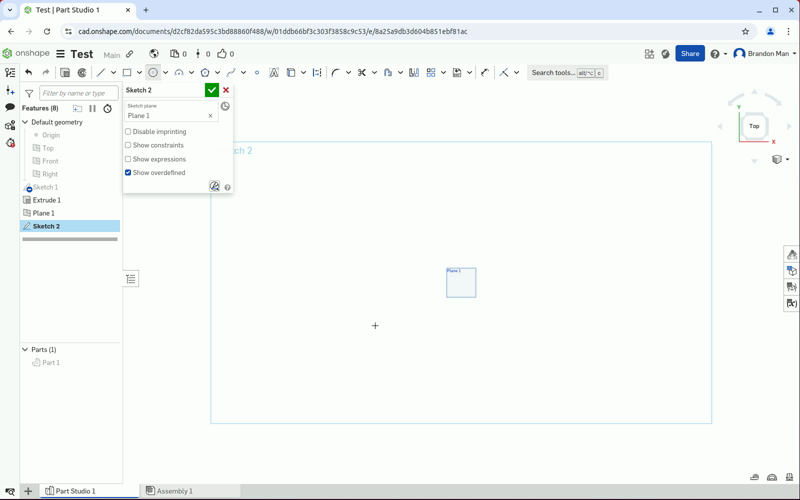
click(375, 325)
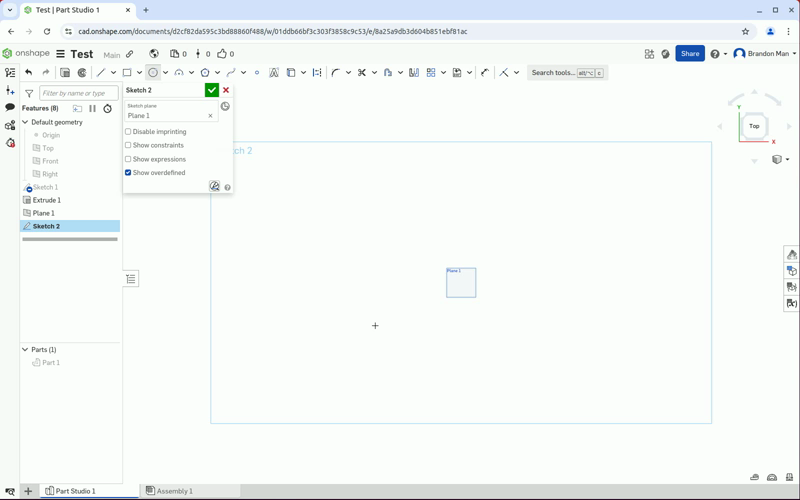
key_up(shift)
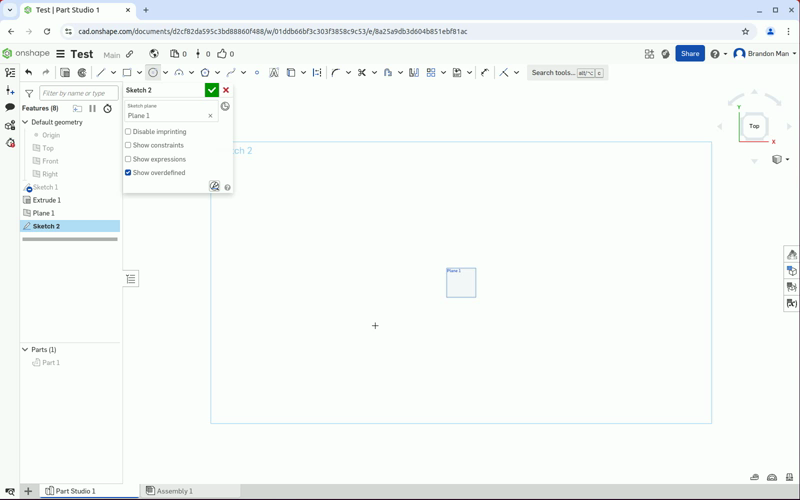
mouse_move(384, 325)
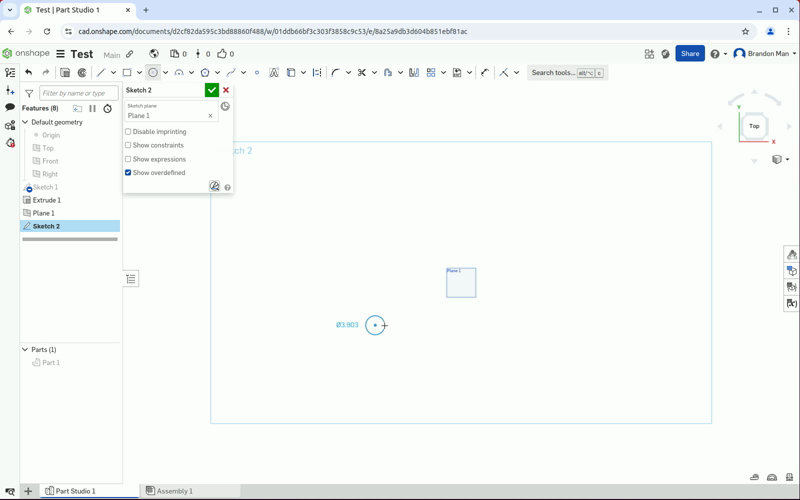
click(384, 325)
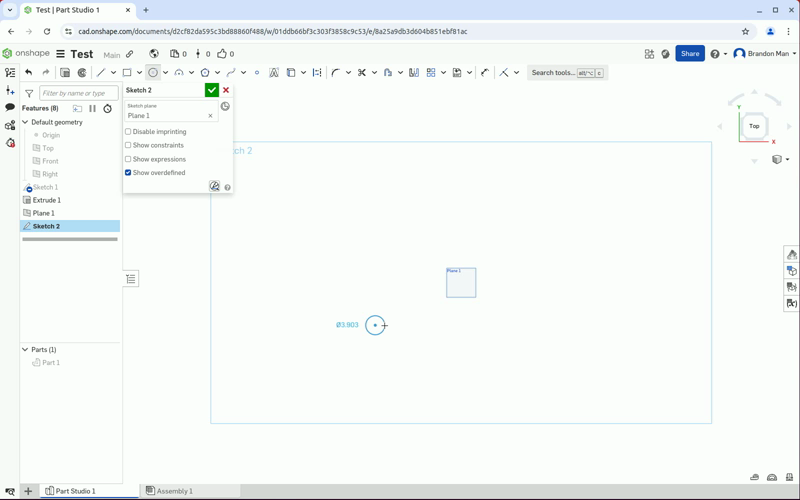
key(esc)
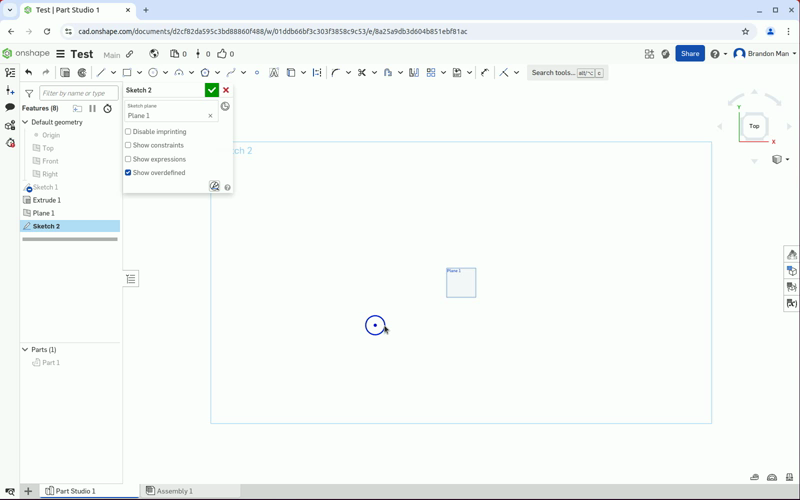
mouse_move(376, 333)
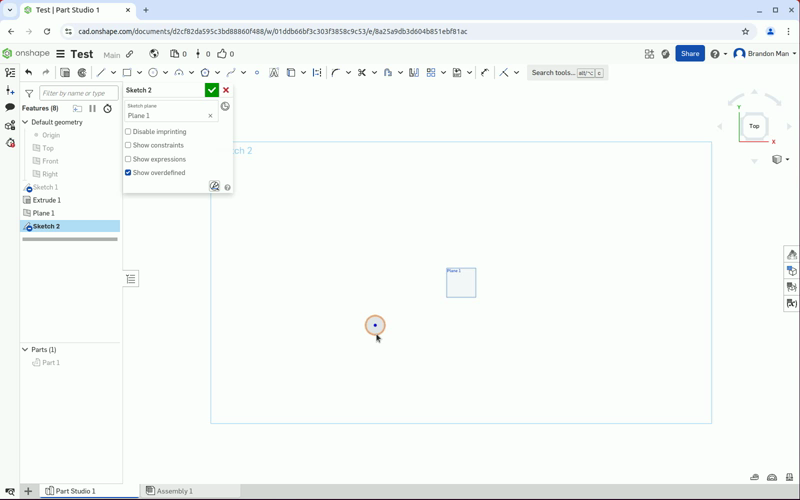
scroll(6)
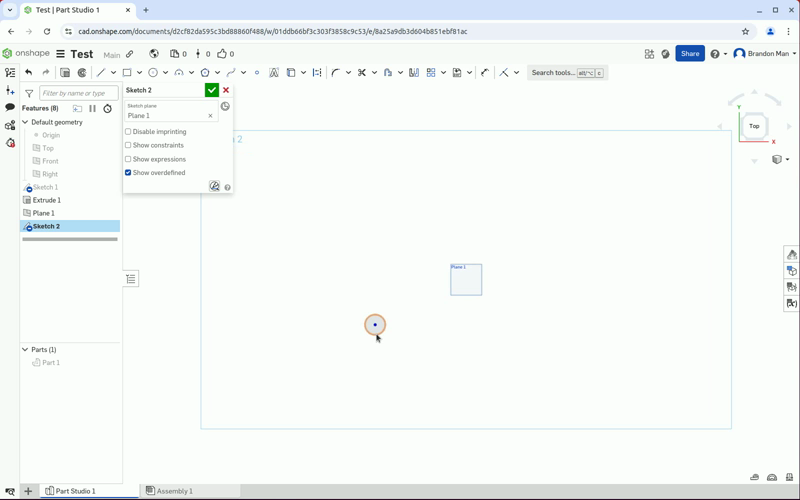
scroll(6)
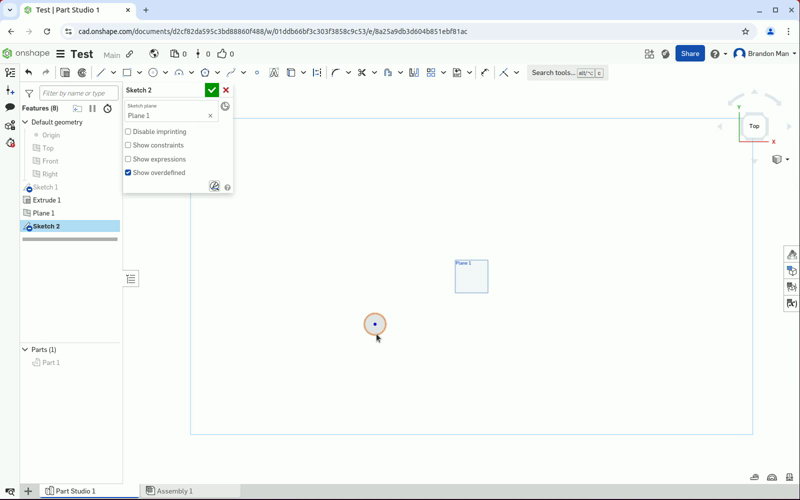
scroll(6)
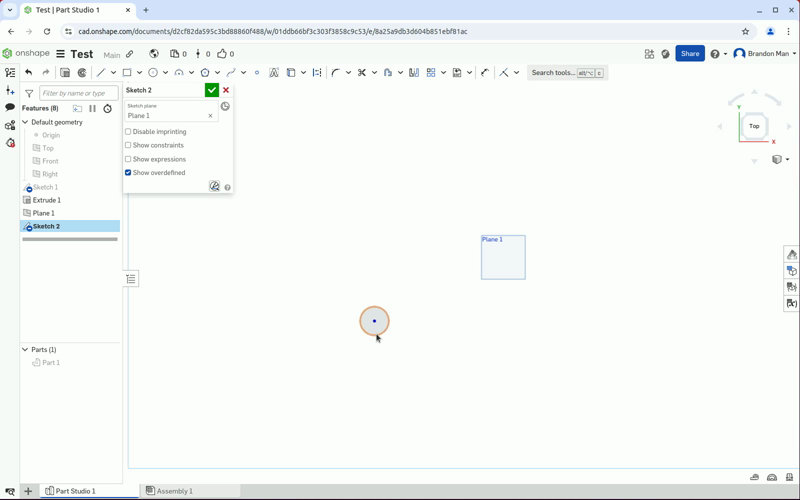
scroll(6)
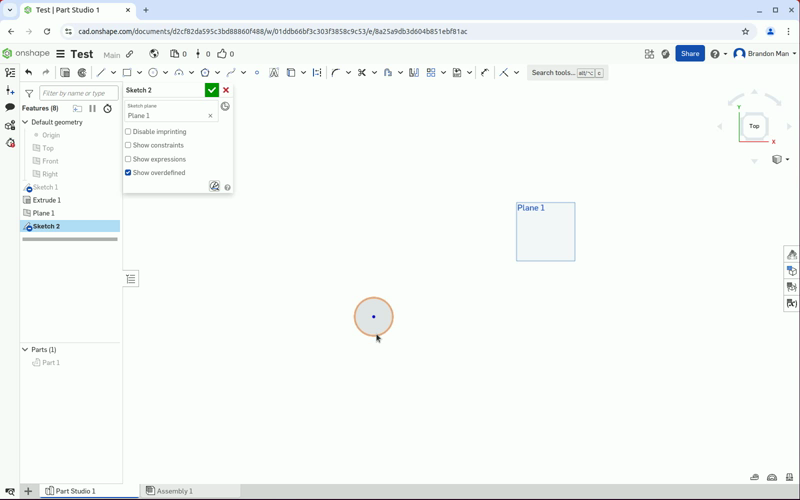
scroll(6)
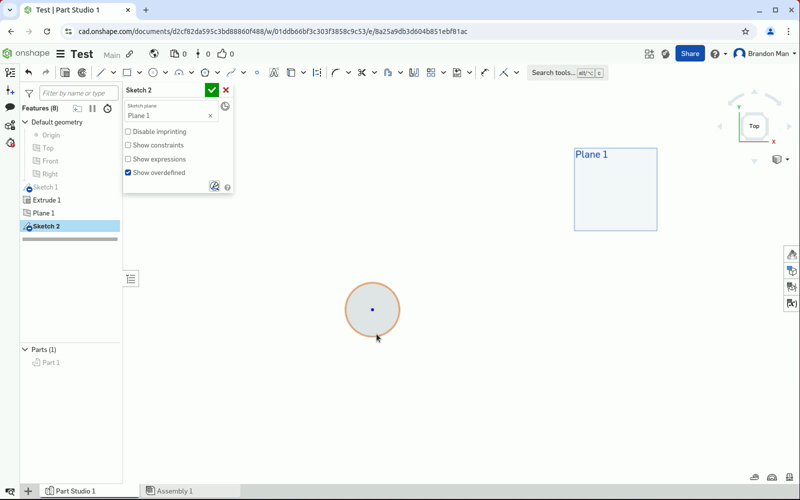
scroll(6)
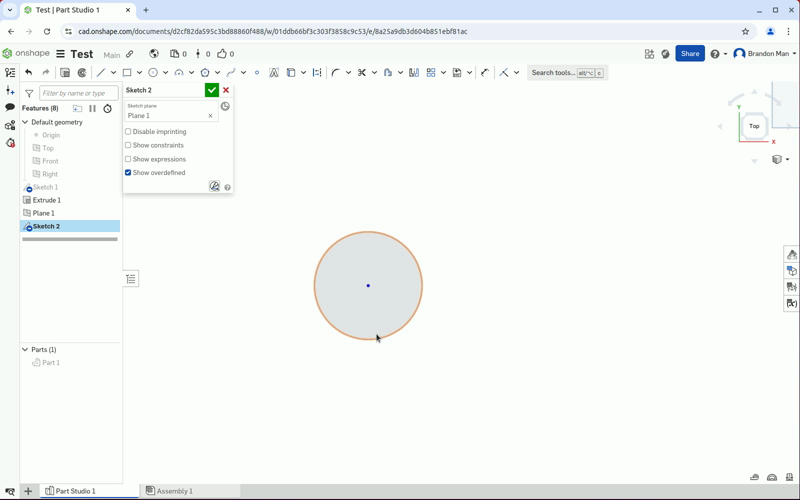
scroll(6)
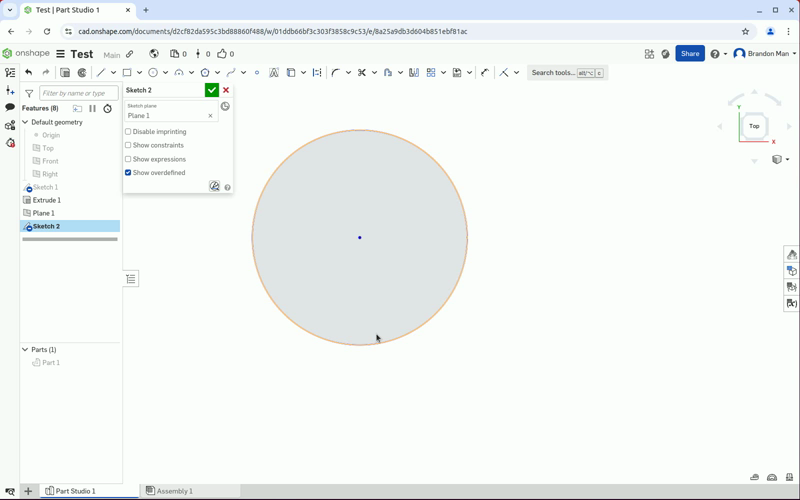
click(376, 333)
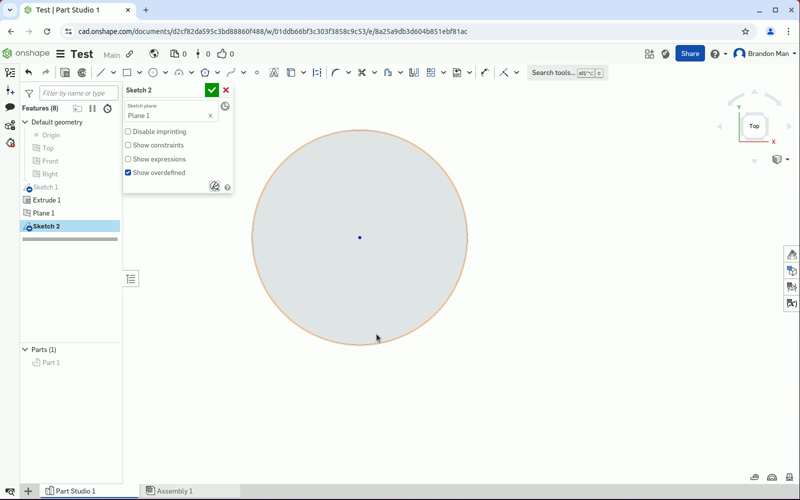
scroll(-6)
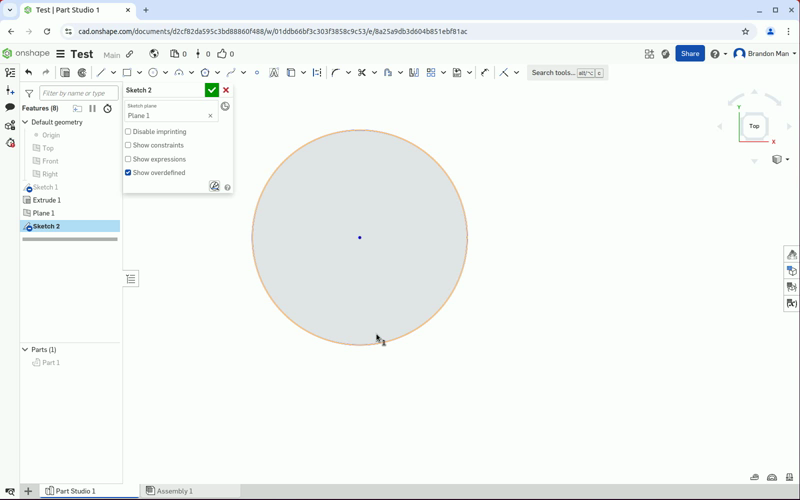
scroll(-6)
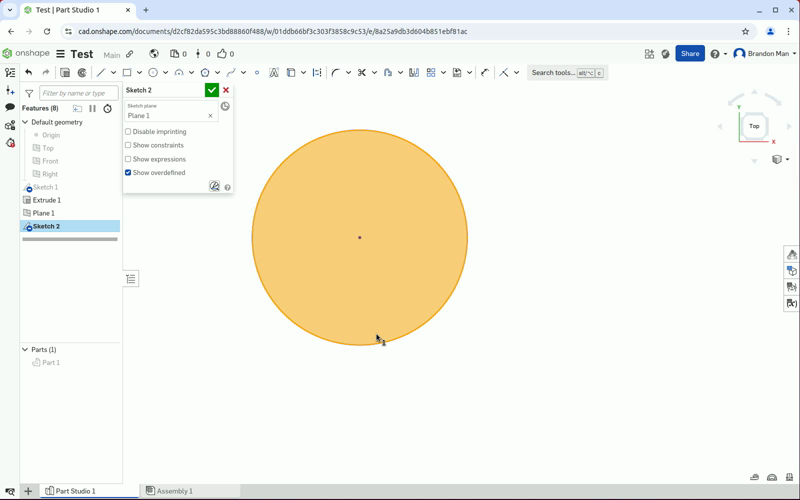
scroll(-6)
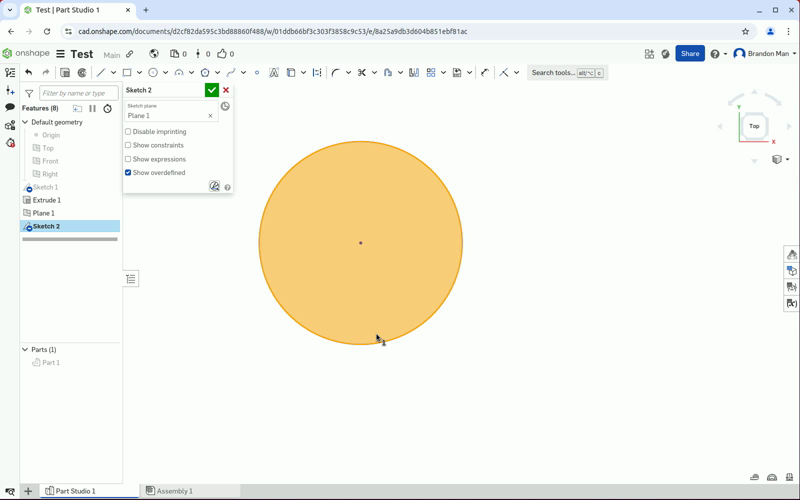
scroll(-6)
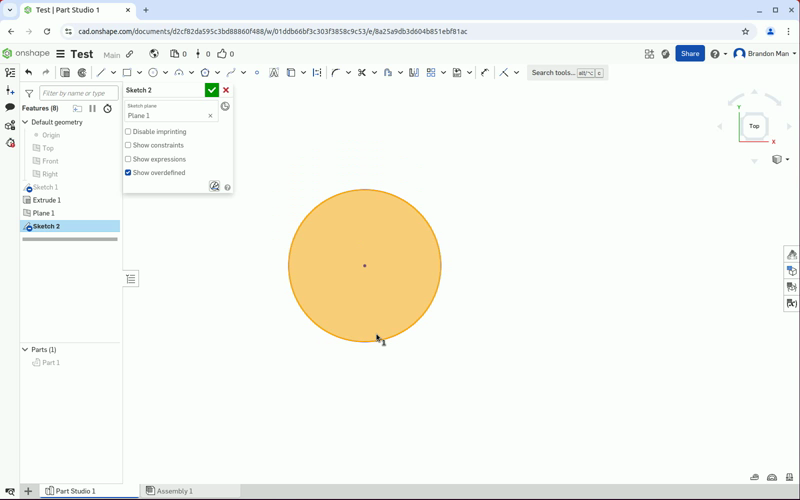
scroll(-6)
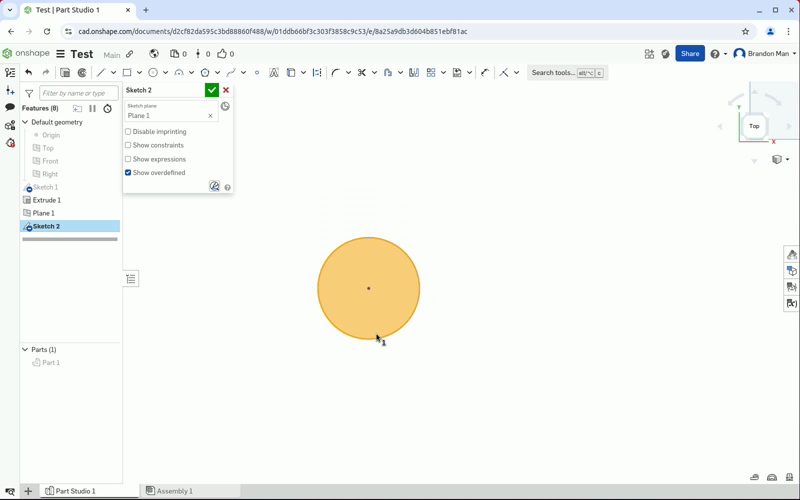
scroll(-6)
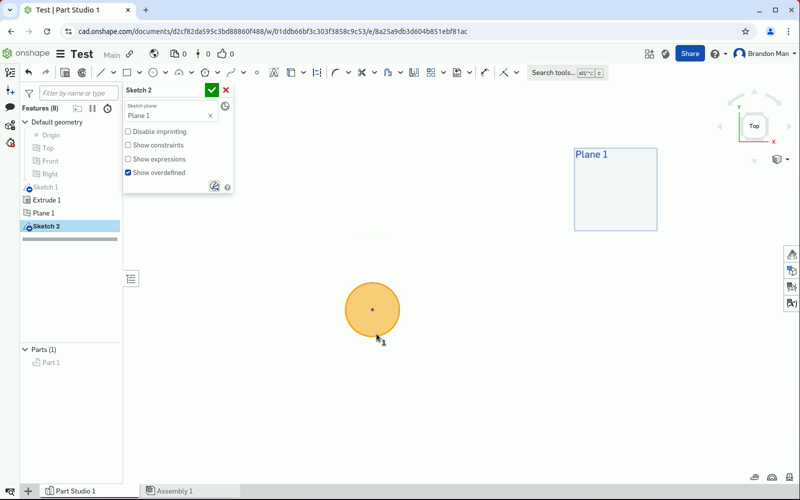
scroll(-6)
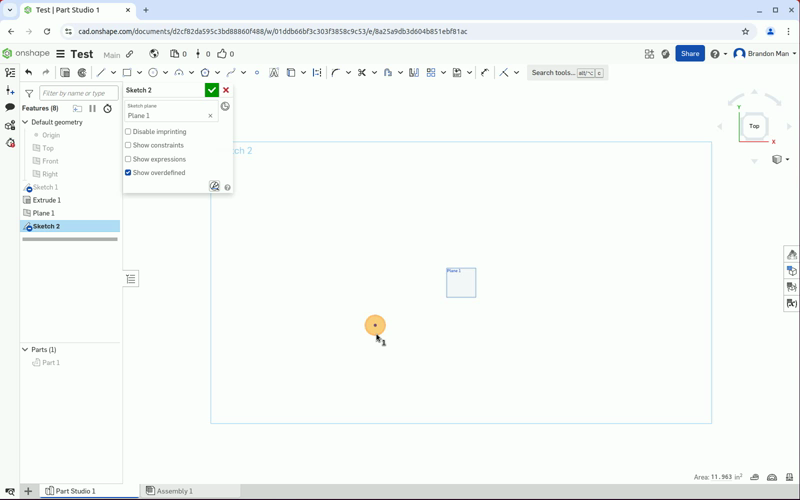
mouse_move(73, 352)
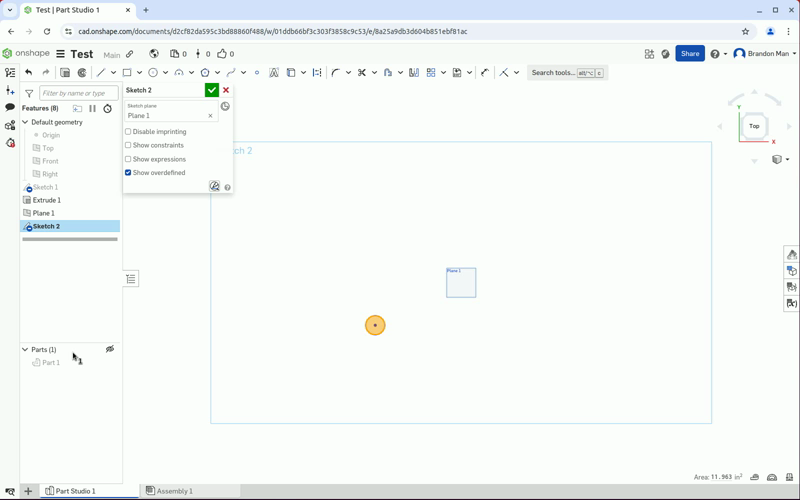
key(shift+y)
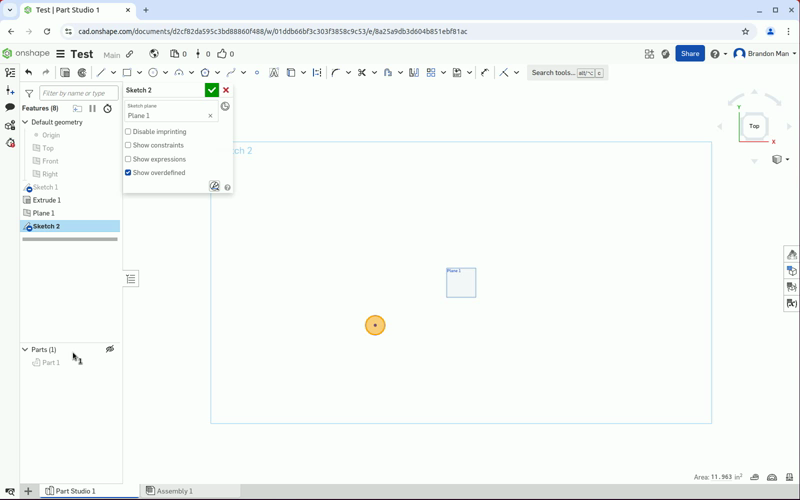
key(shift+e)
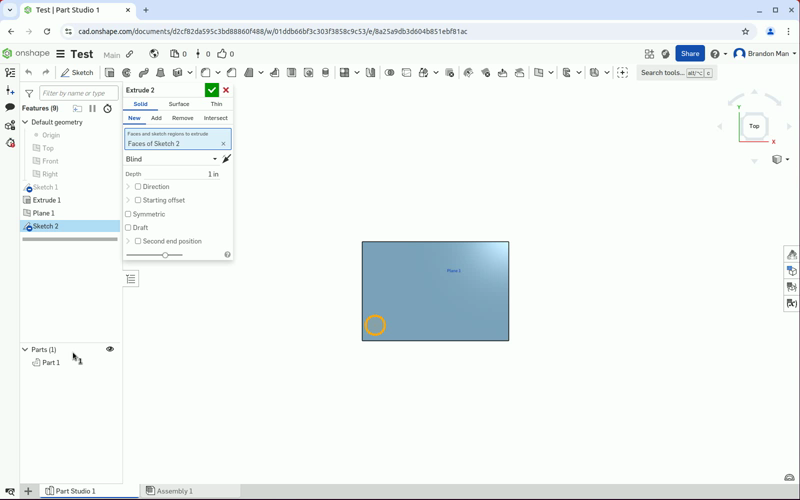
mouse_move(143, 106)
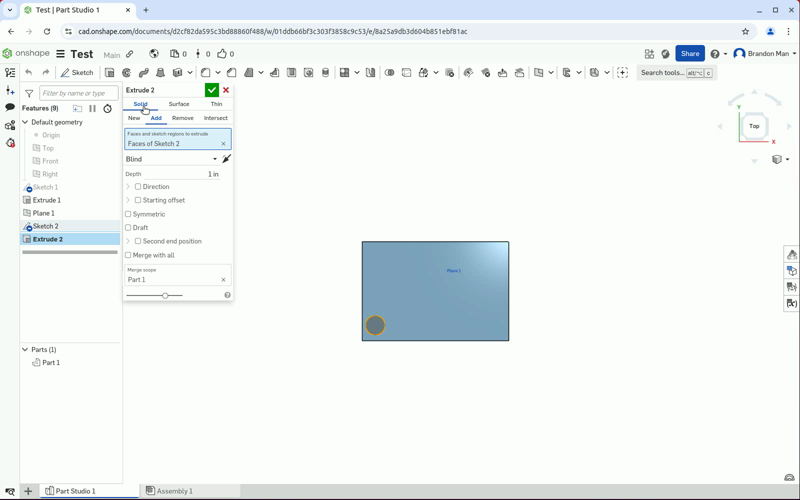
click(143, 106)
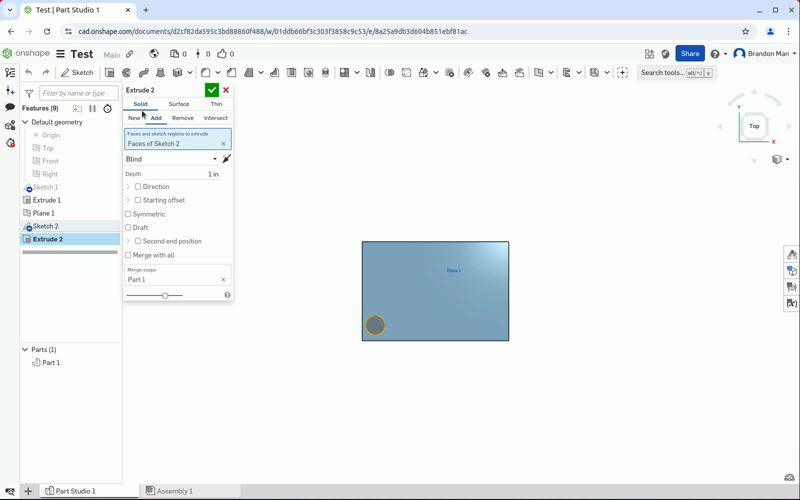
mouse_move(137, 120)
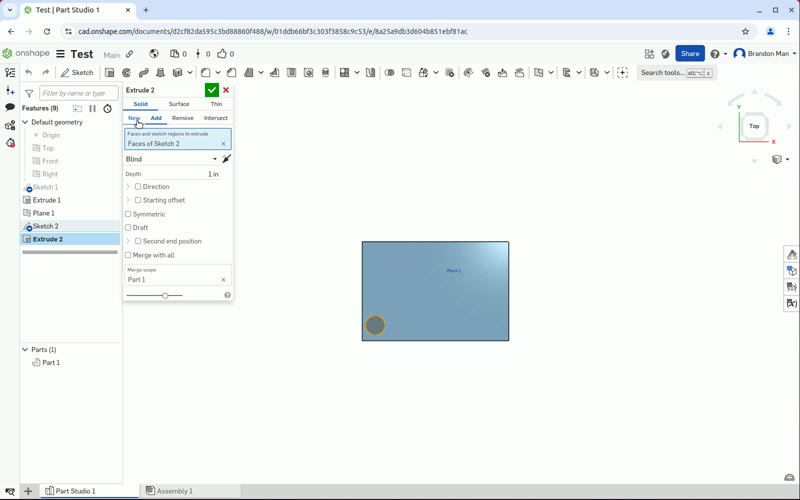
click(137, 120)
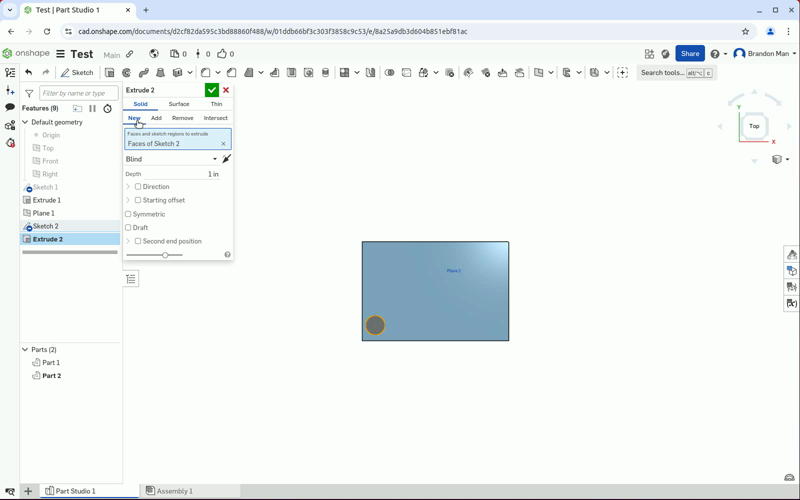
key(tab, 4)
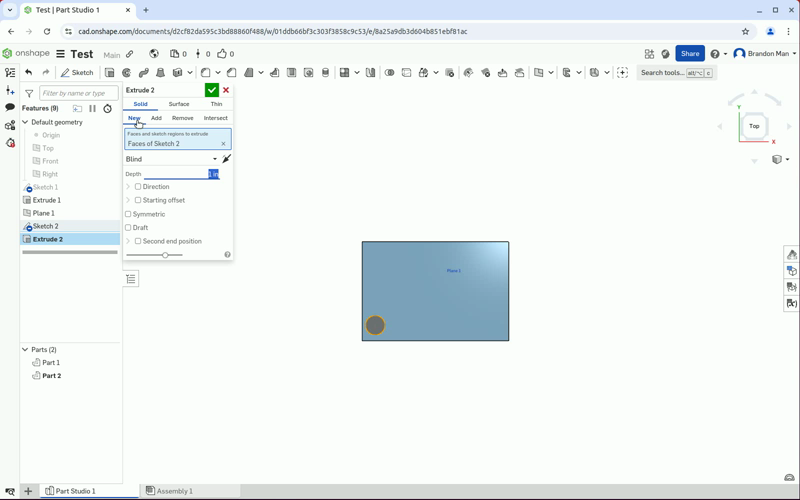
text(18.535)
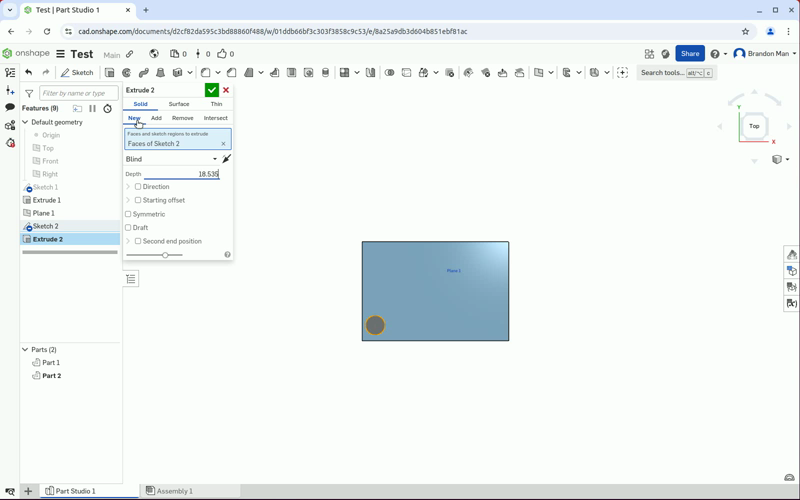
key(enter)
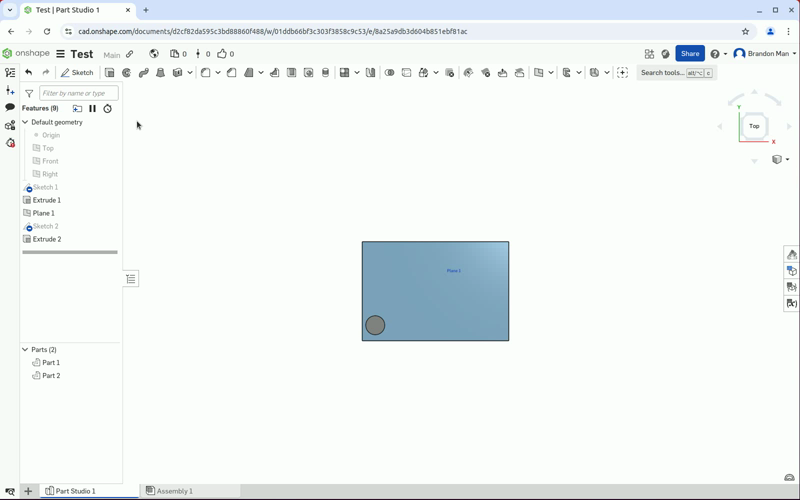
key(shift+h)
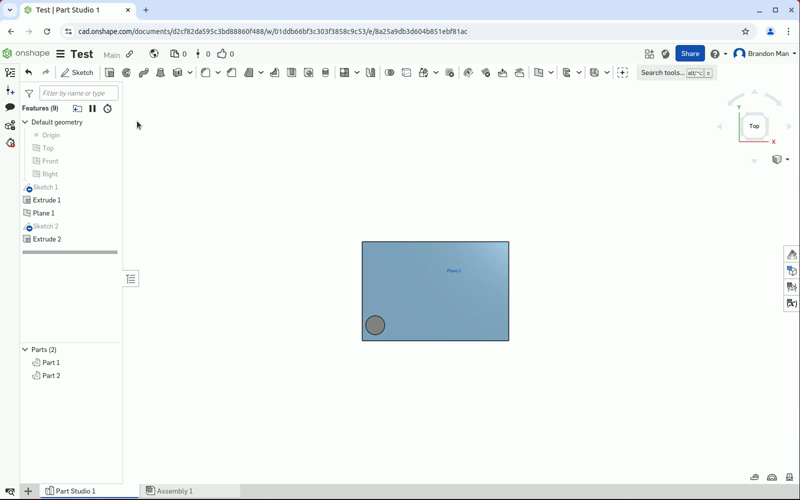
key(shift+h)
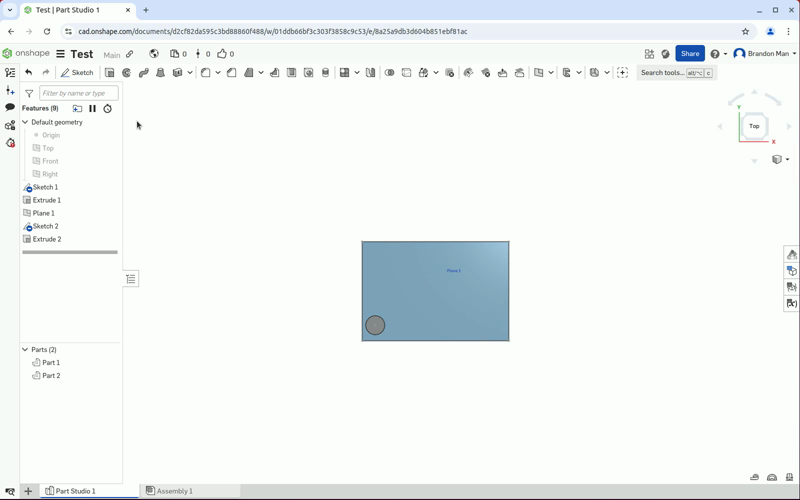
key(shift+7)
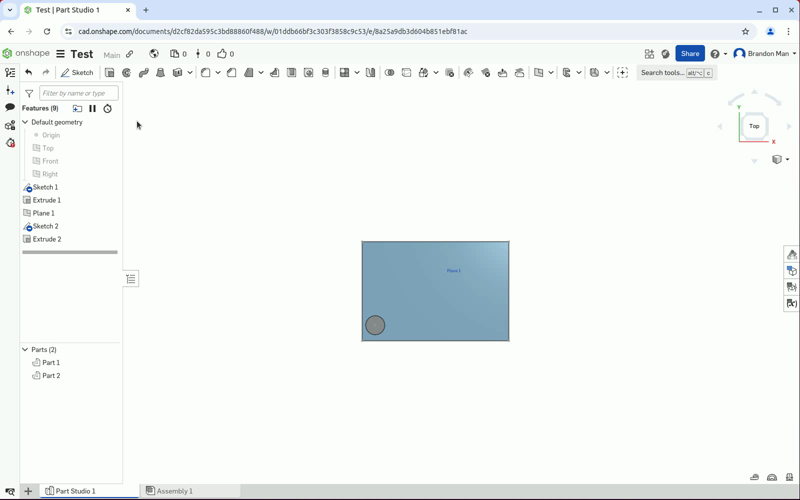
key(up, 3)
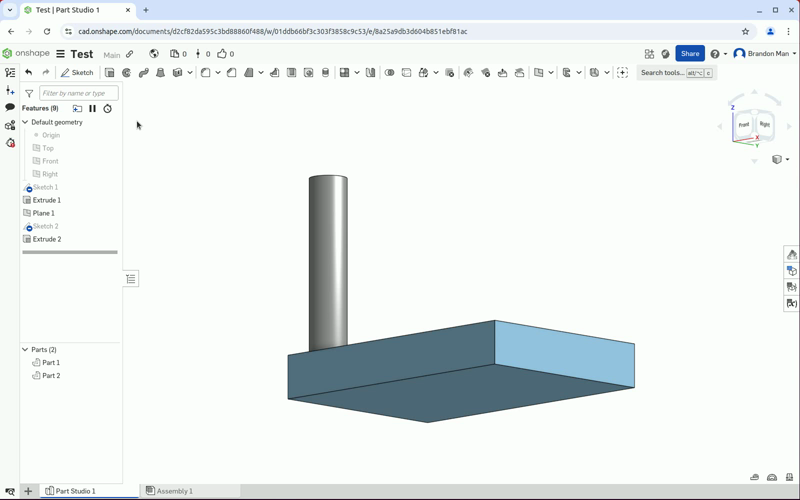
key(left, 3)
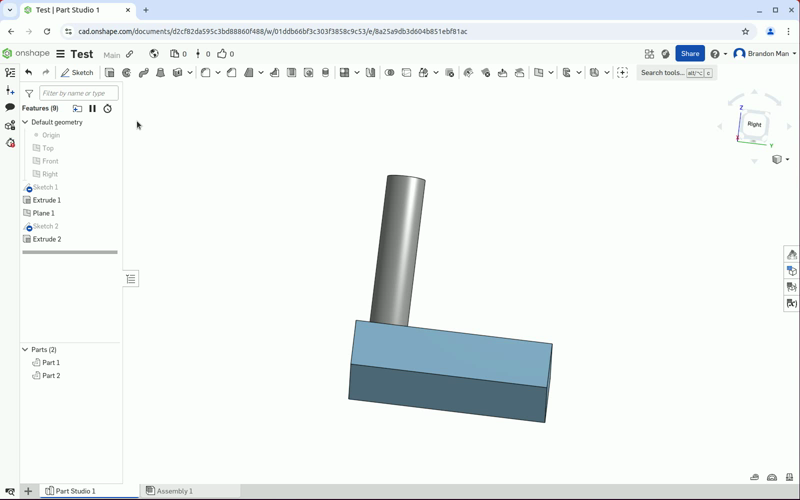
key(right, 3)
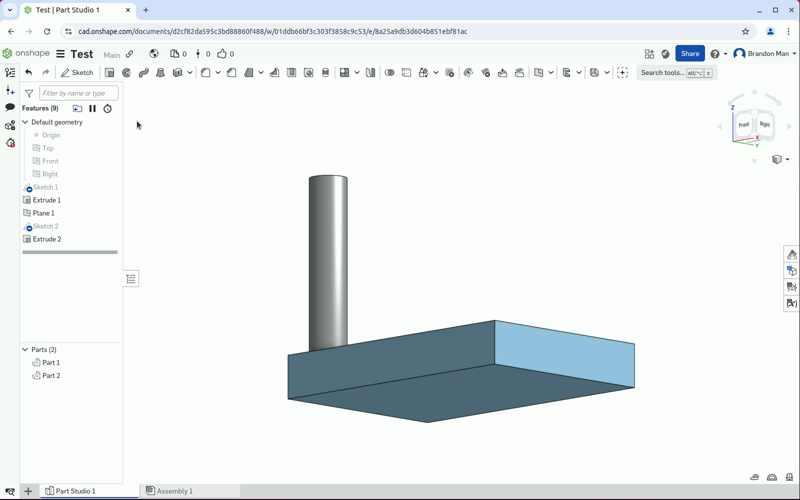
key(down, 3)
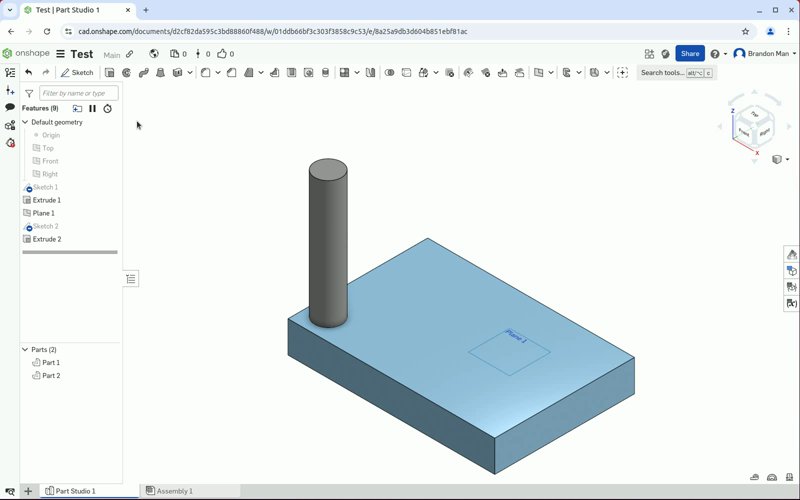
mouse_move(73, 189)
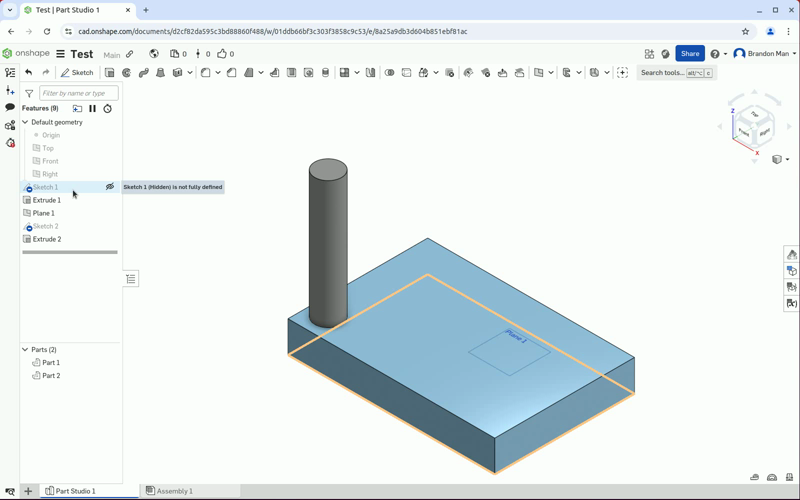
click(73, 189)